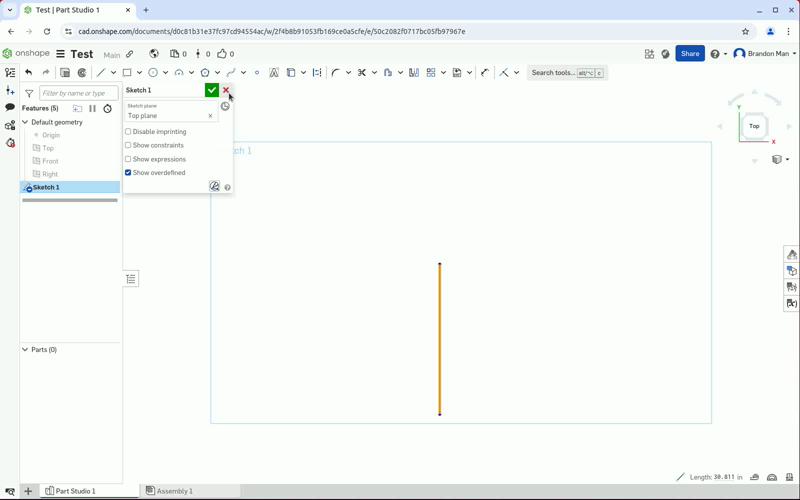
key(shift+h)
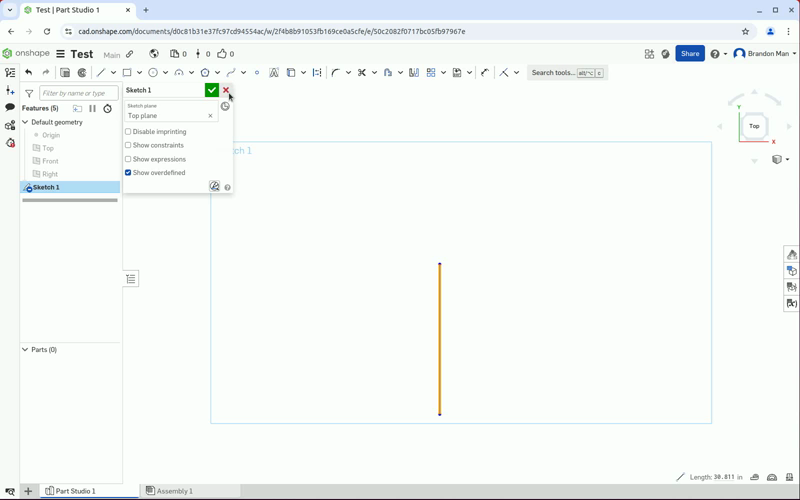
key(shift+s)
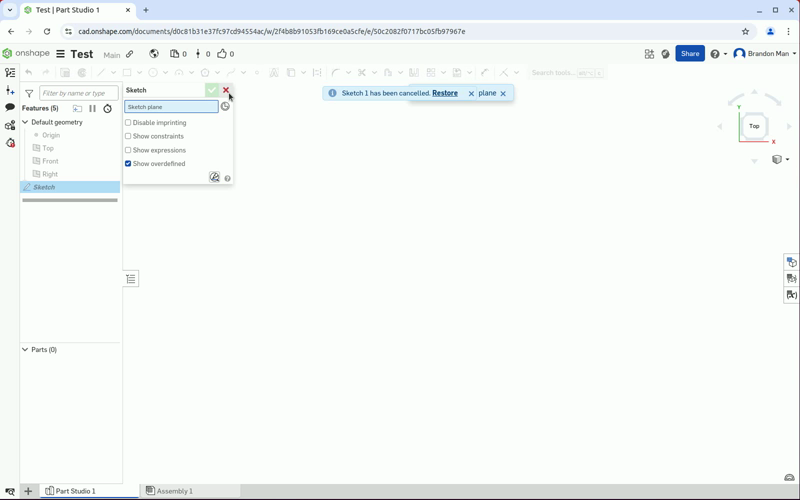
mouse_move(73, 150)
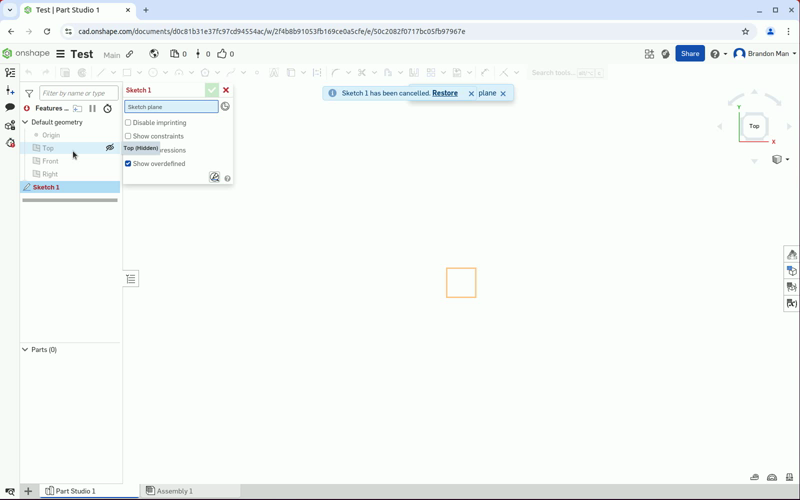
click(73, 150)
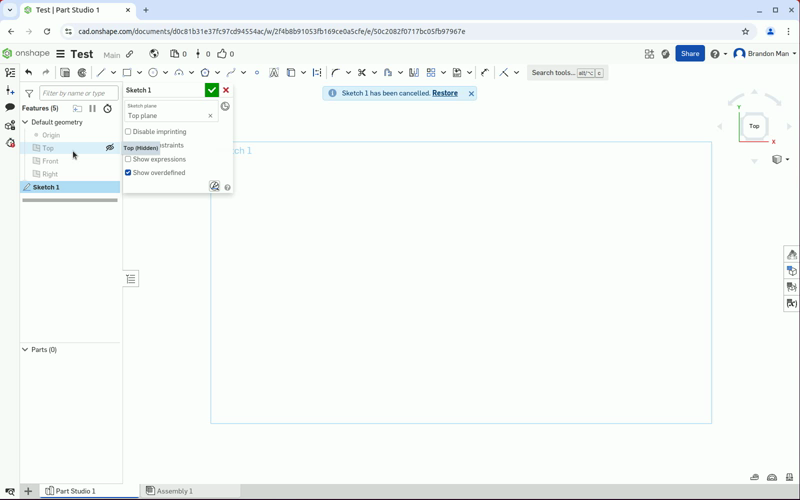
mouse_move(73, 352)
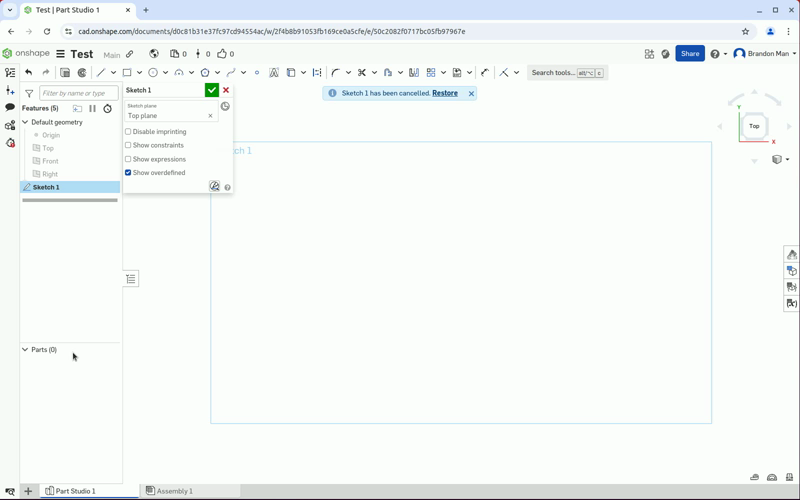
key(y)
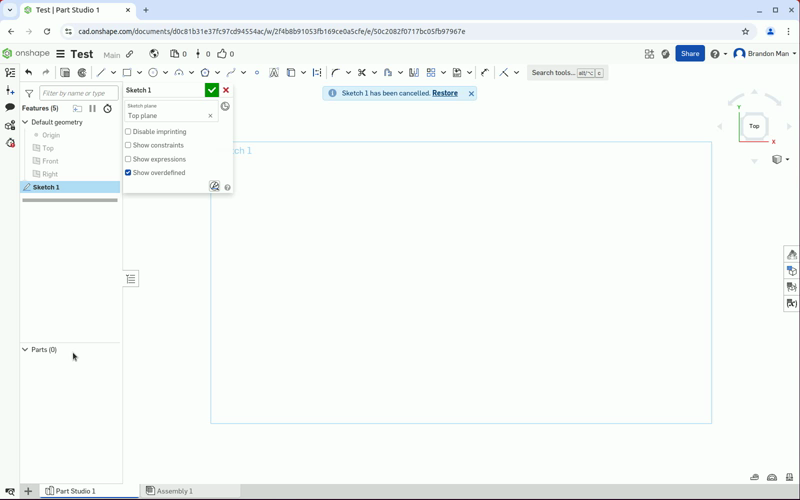
key(l)
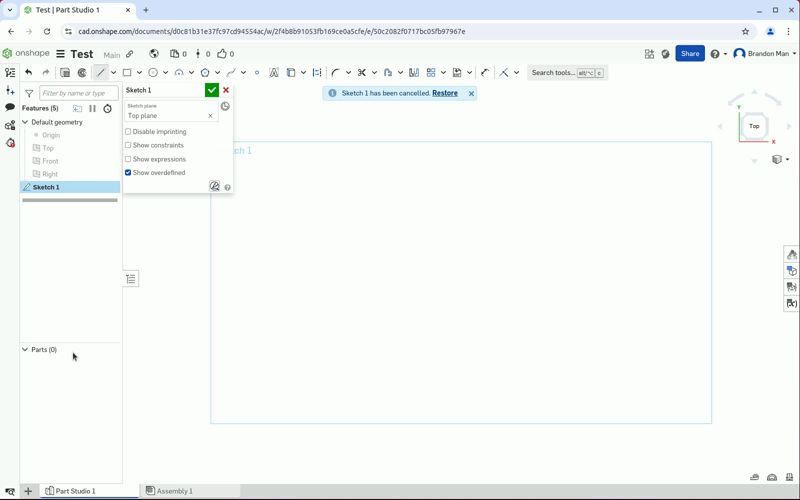
key_down(shift)
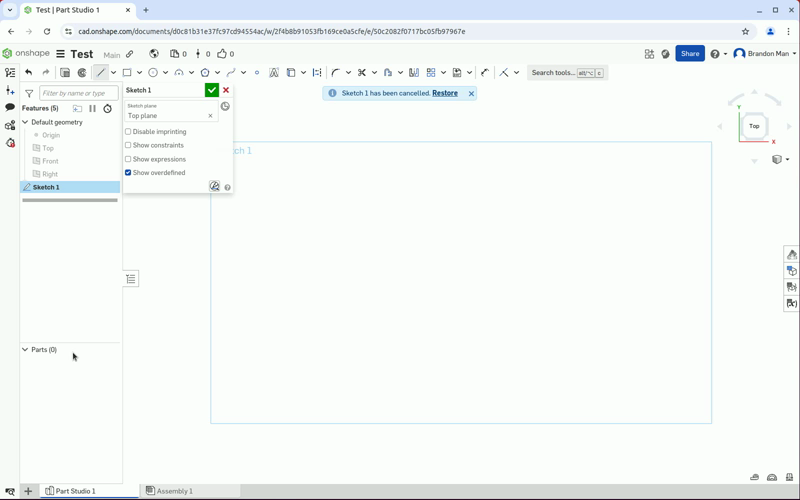
mouse_move(470, 316)
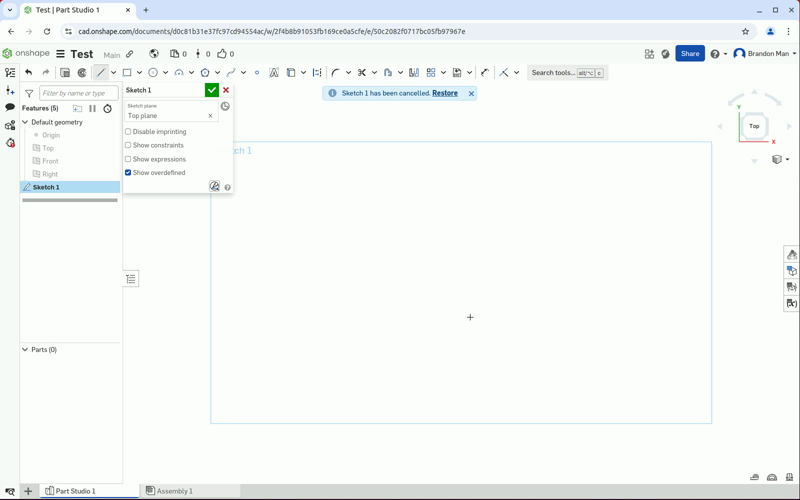
click(470, 316)
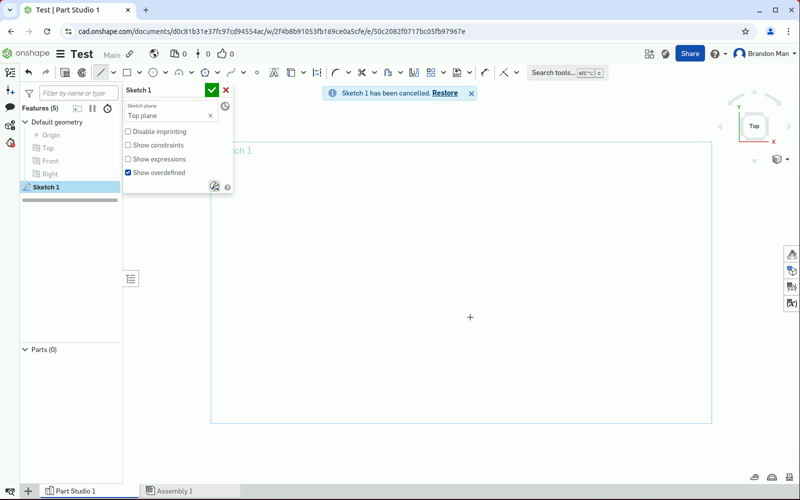
key_up(shift)
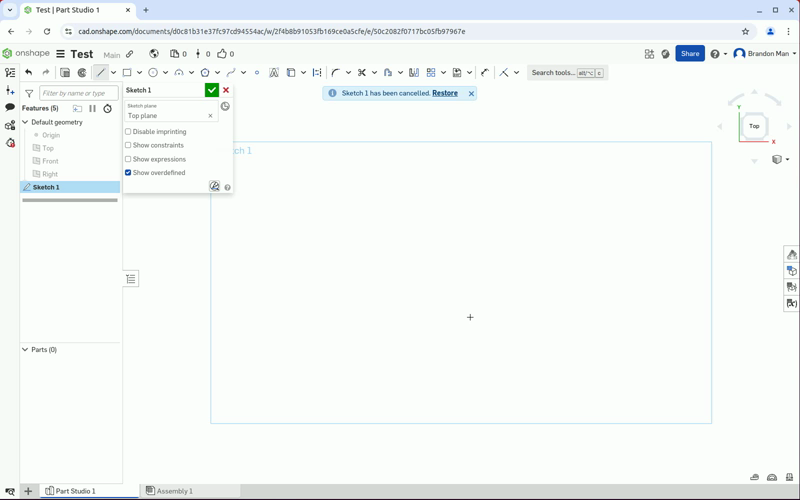
key_down(shift)
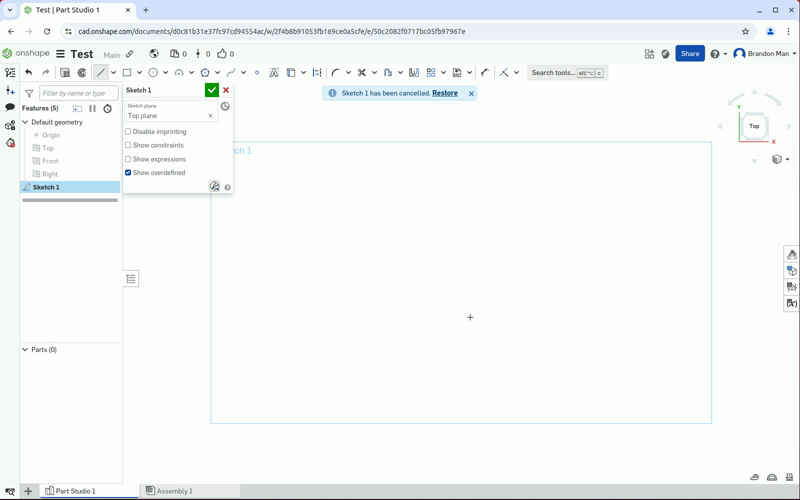
mouse_move(550, 316)
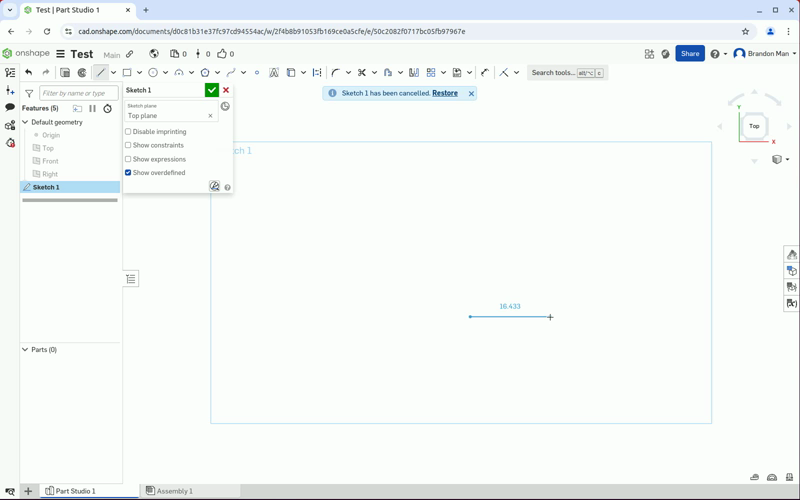
click(550, 316)
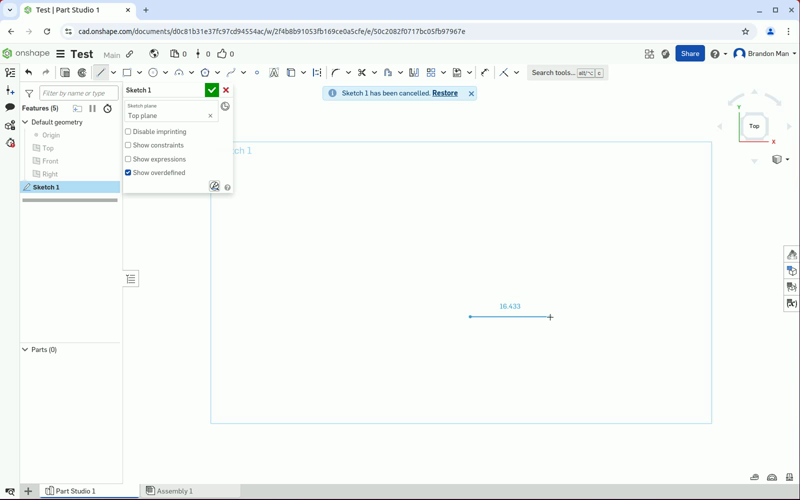
key_up(shift)
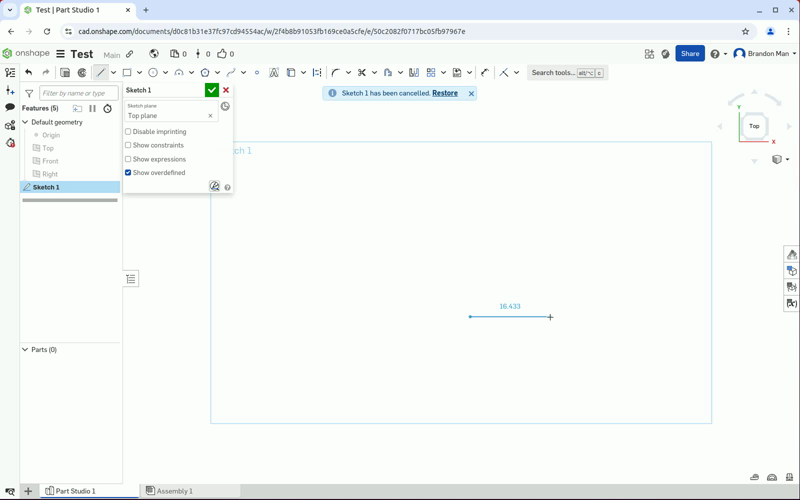
key_down(shift)
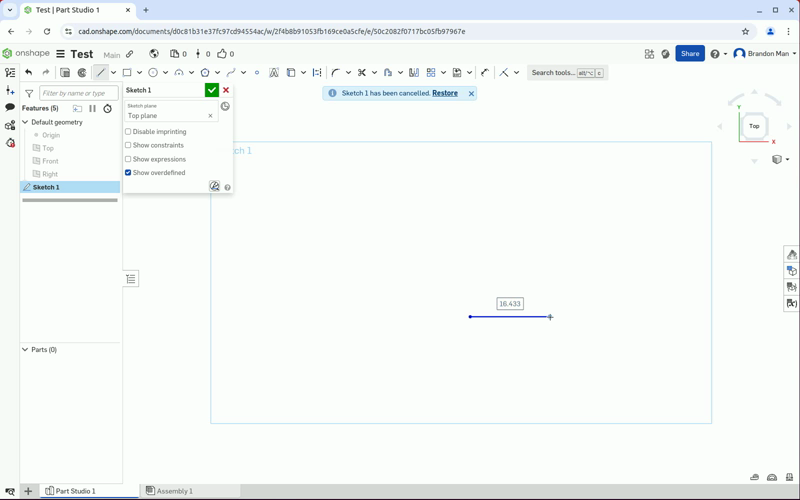
mouse_move(580, 316)
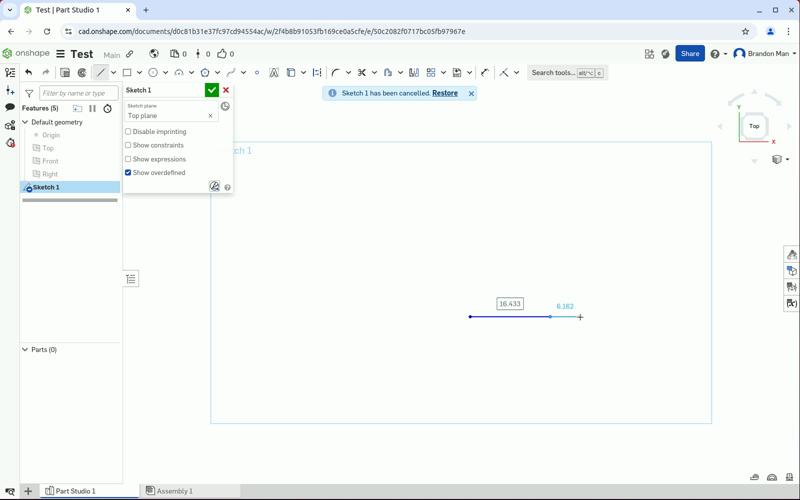
mouse_move(550, 292)
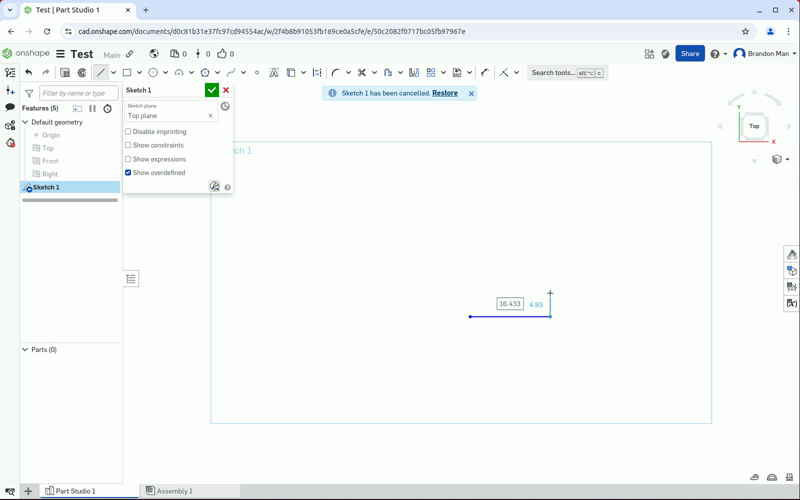
click(550, 292)
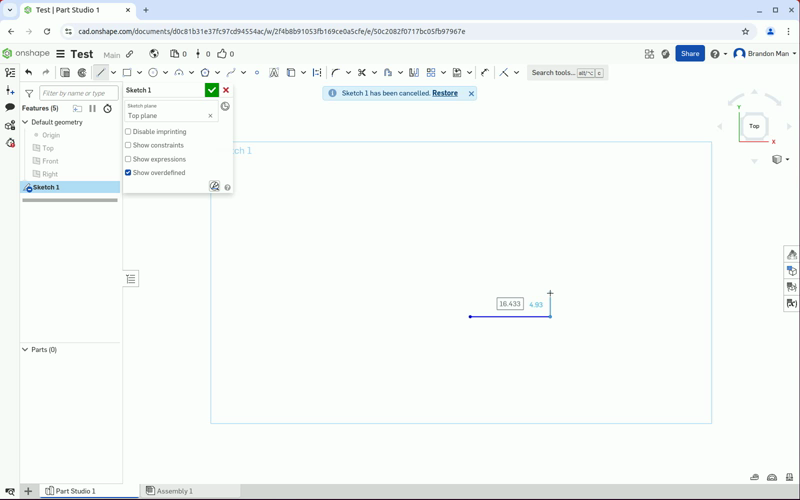
key_up(shift)
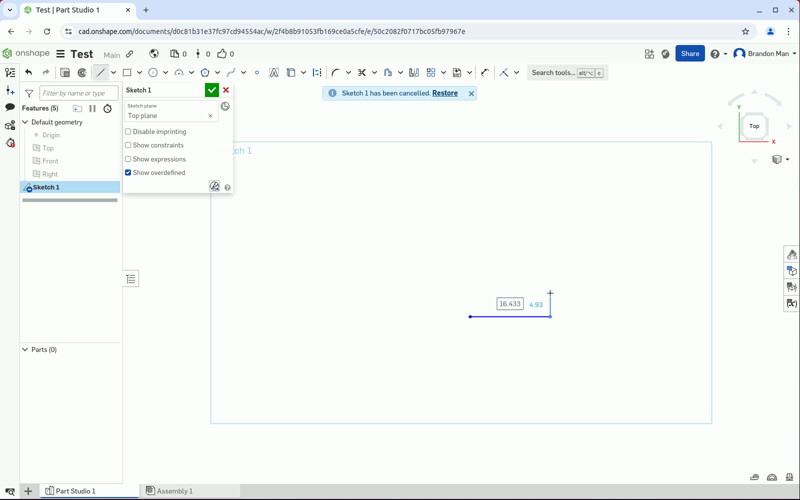
key_down(shift)
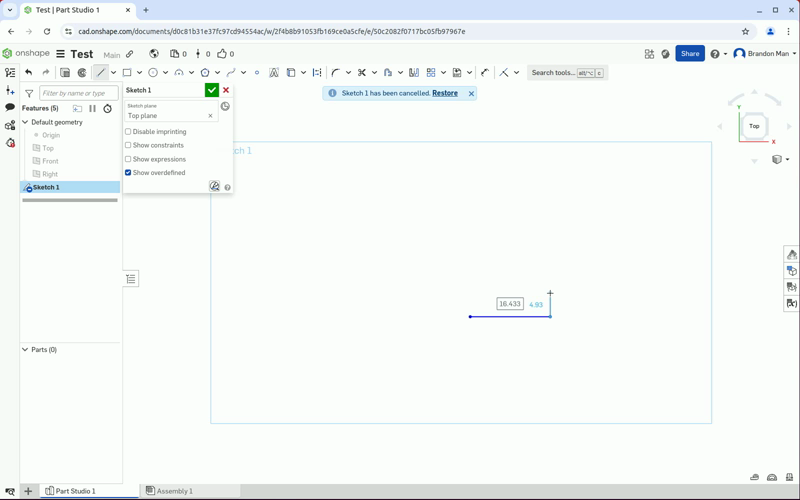
mouse_move(470, 292)
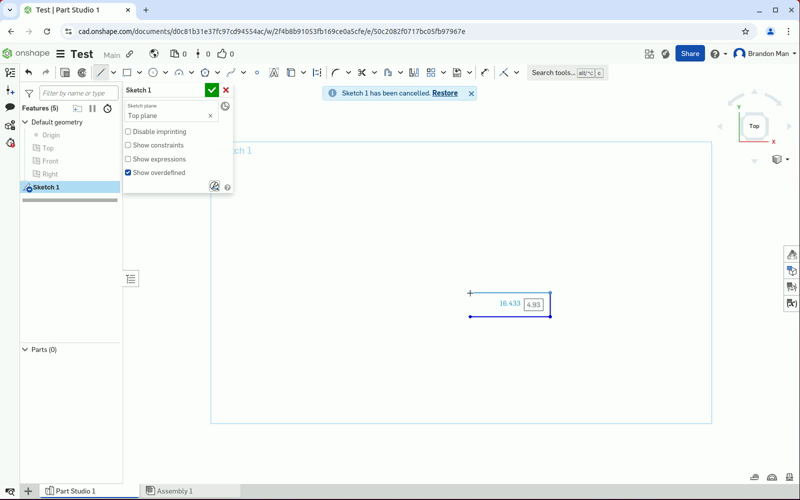
click(470, 292)
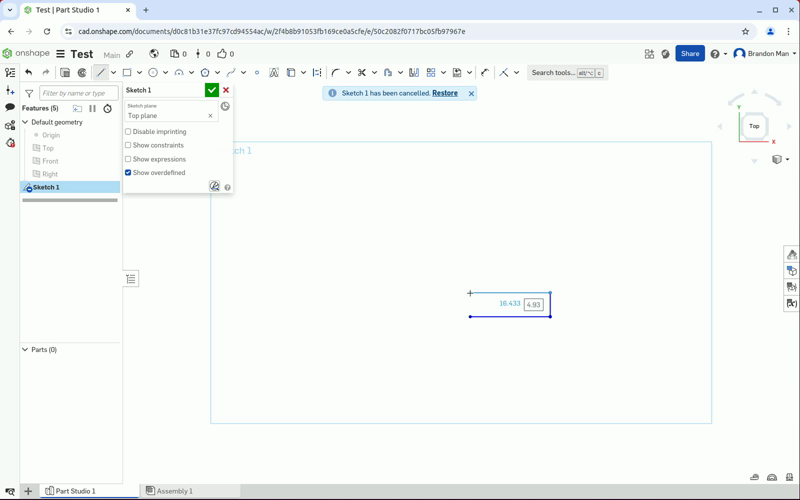
key_up(shift)
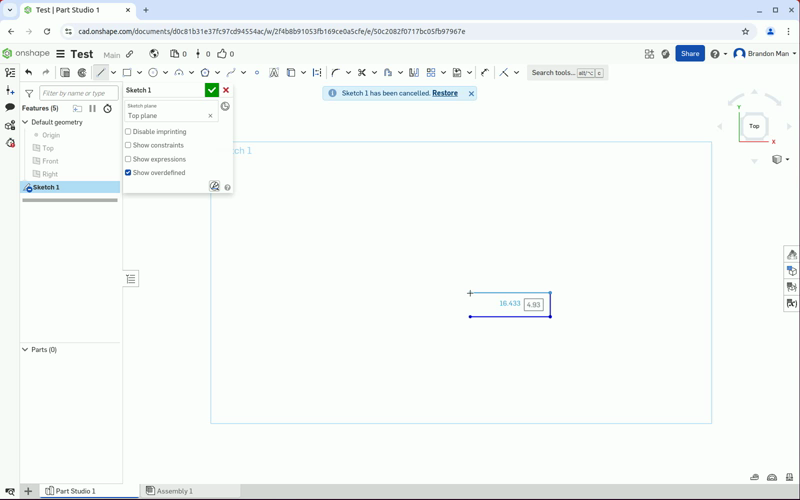
mouse_move(500, 292)
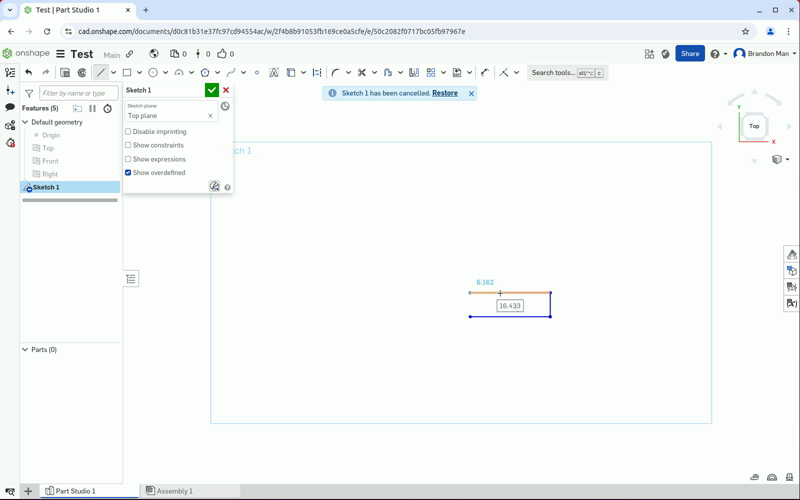
key_down(shift)
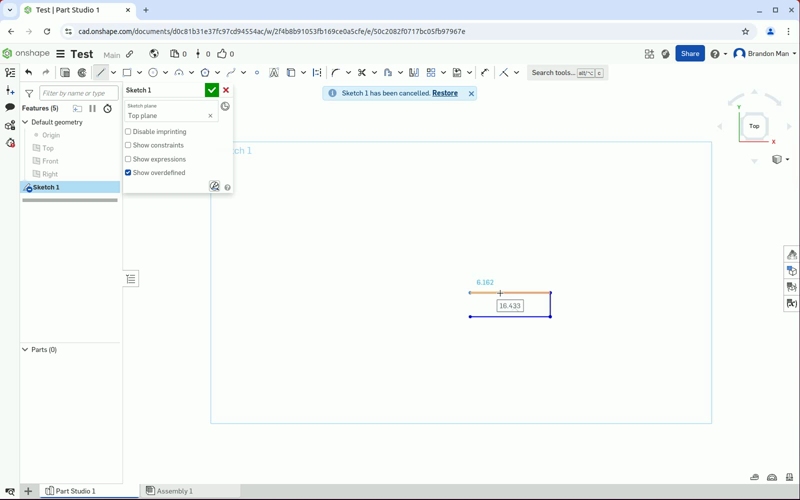
mouse_move(470, 316)
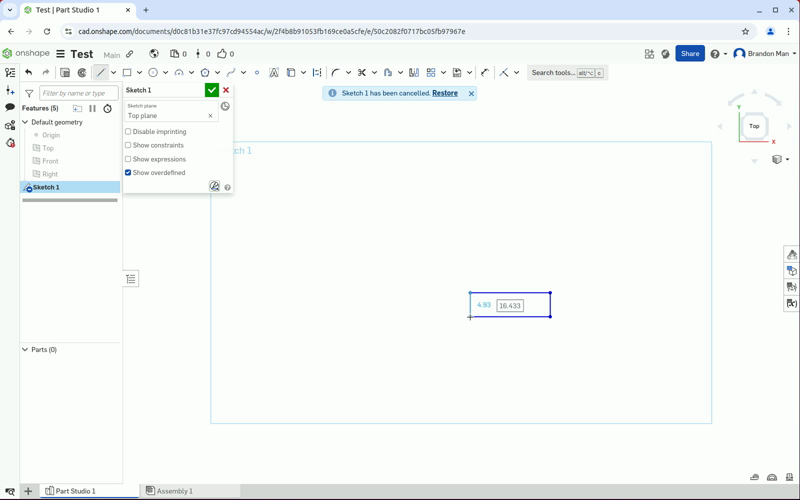
key_up(shift)
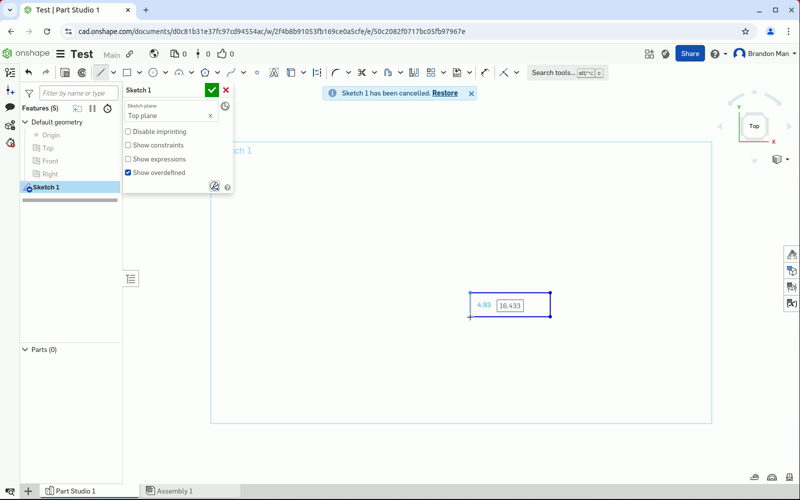
click(470, 316)
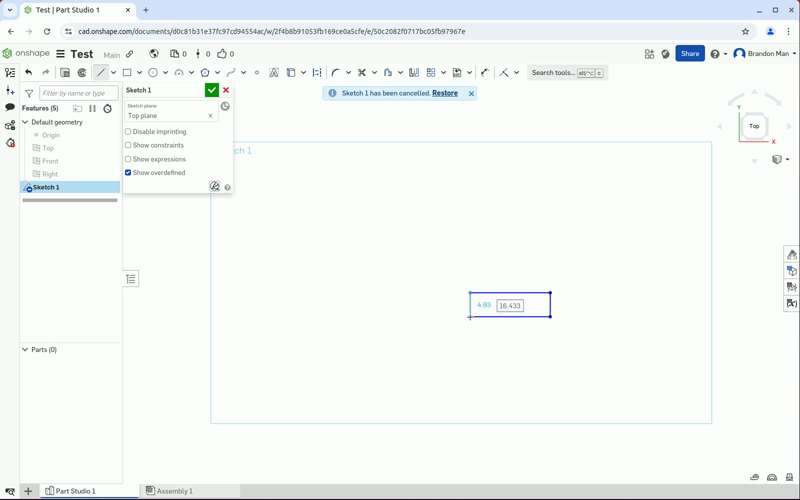
key(esc)
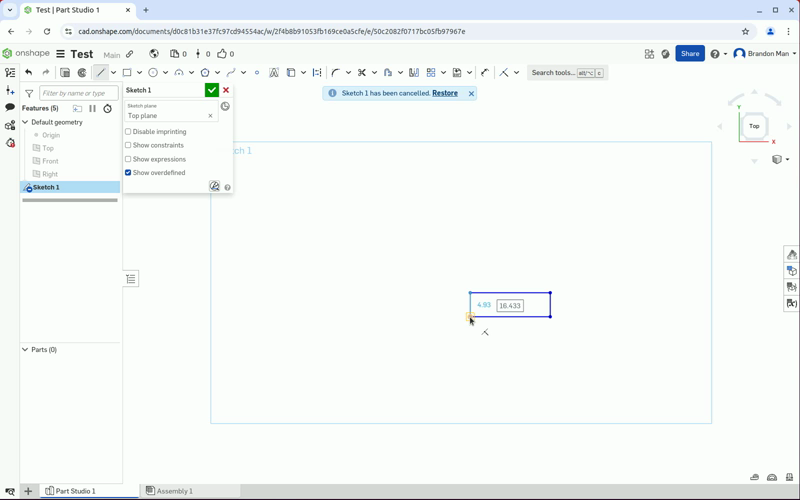
mouse_move(496, 303)
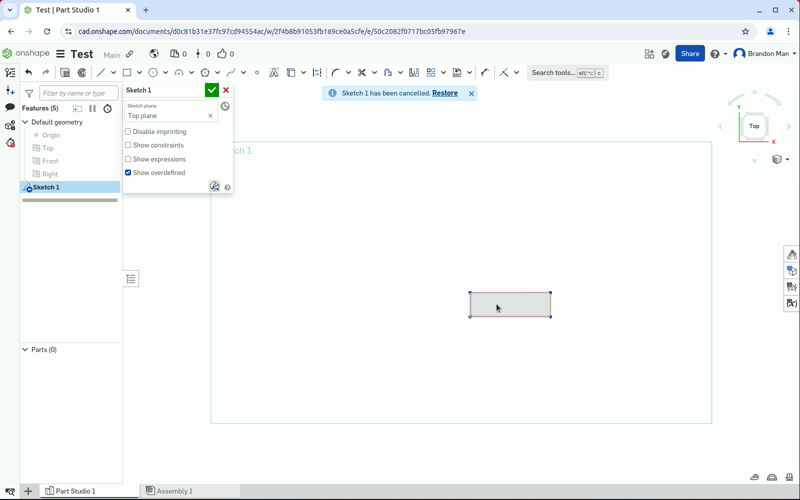
click(496, 303)
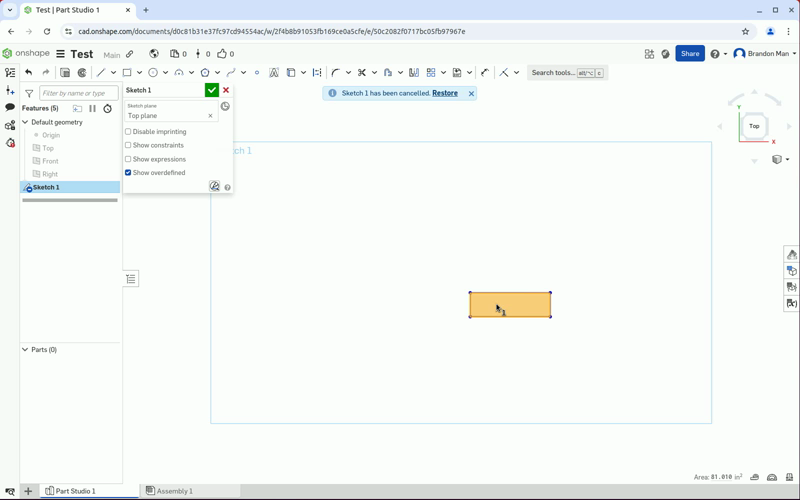
mouse_move(73, 352)
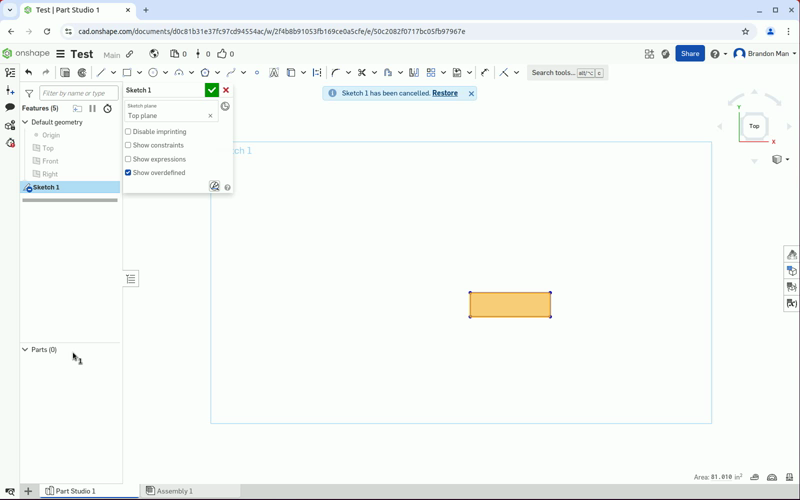
key(shift+y)
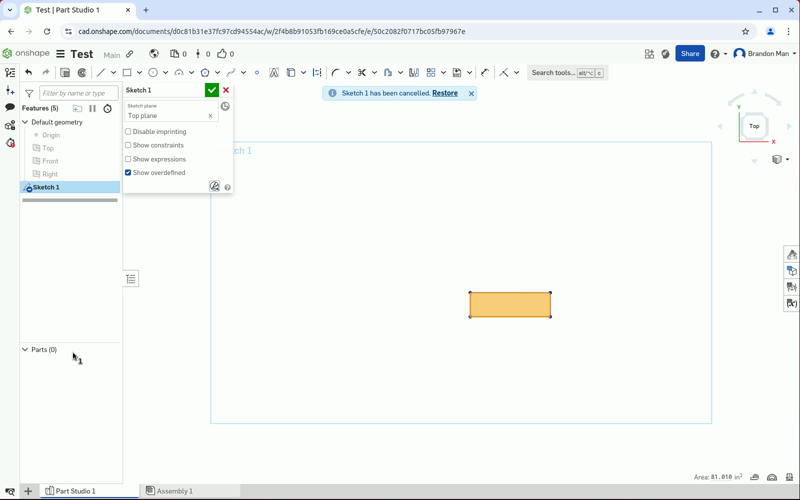
key(shift+e)
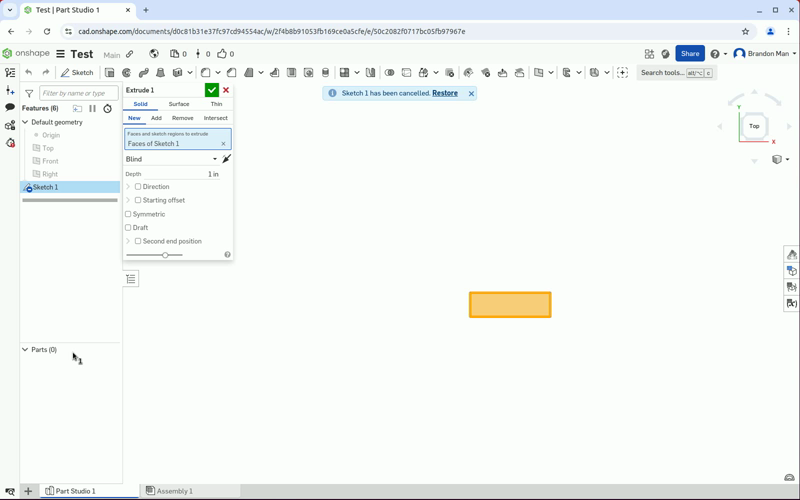
mouse_move(143, 106)
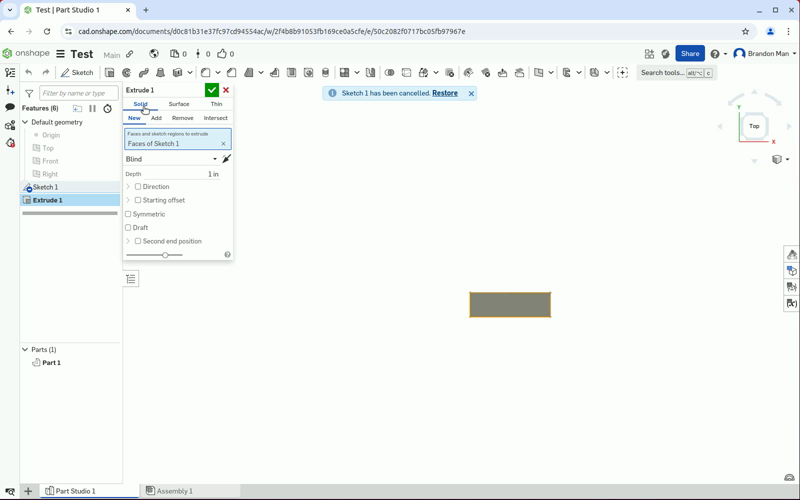
click(143, 106)
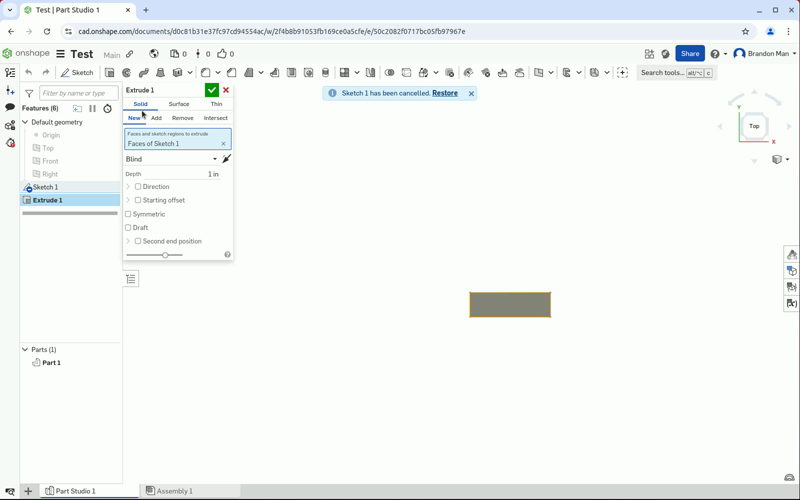
mouse_move(137, 120)
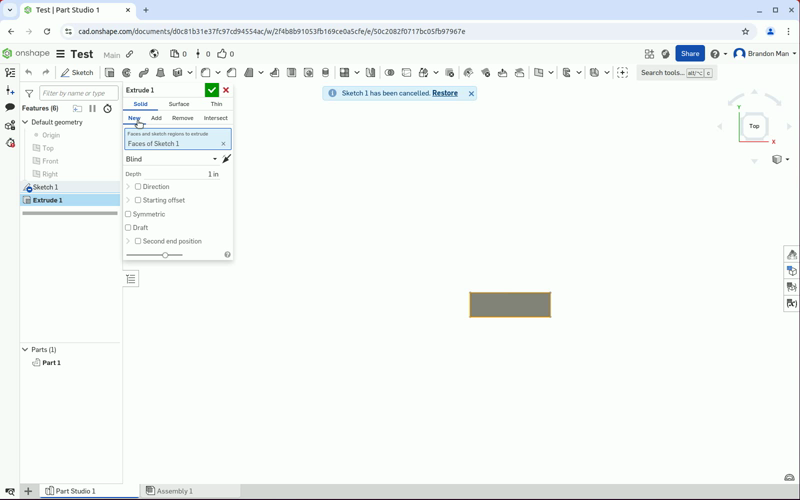
click(137, 120)
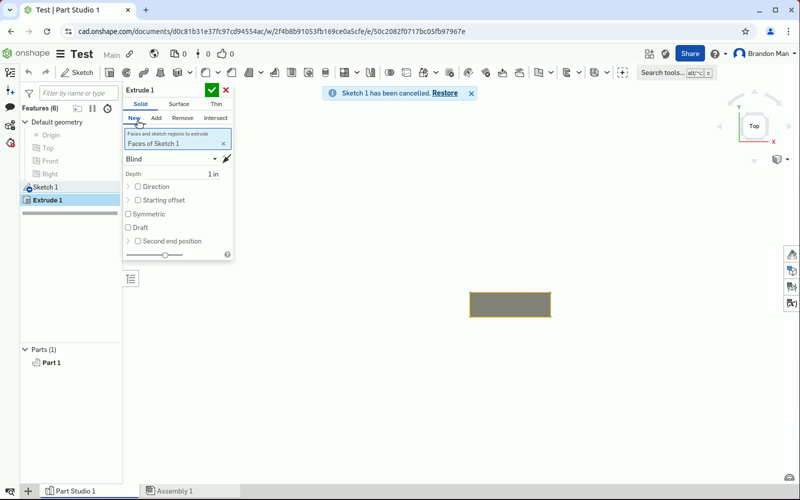
key(tab, 4)
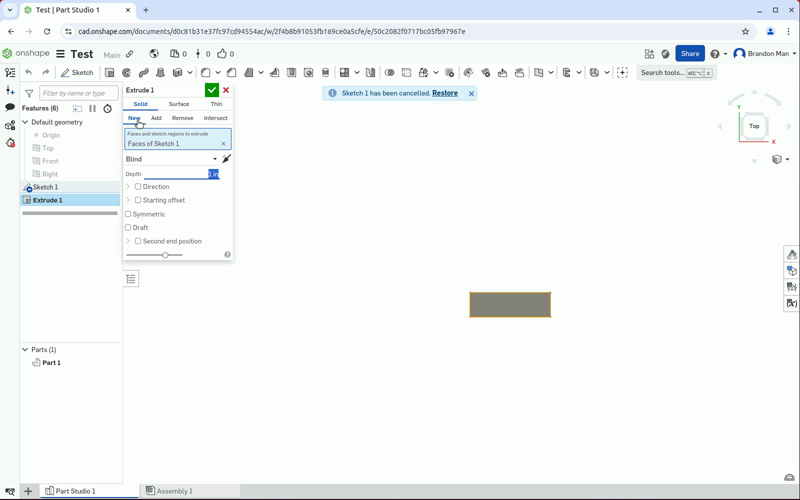
text(9.147)
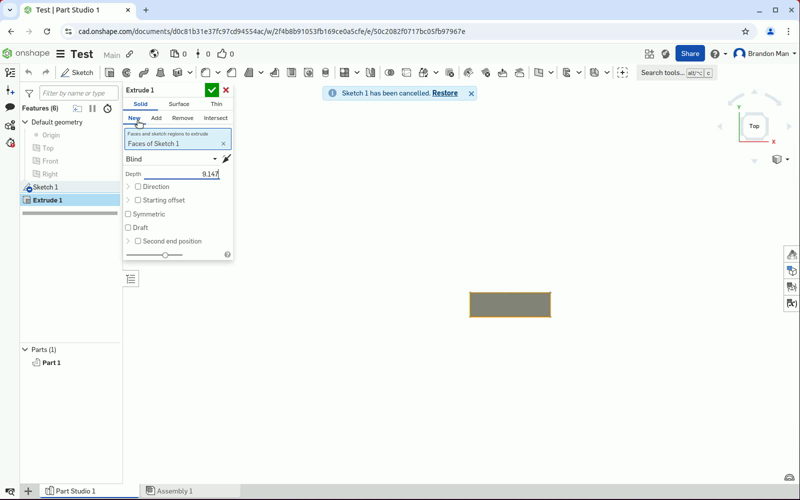
key(enter)
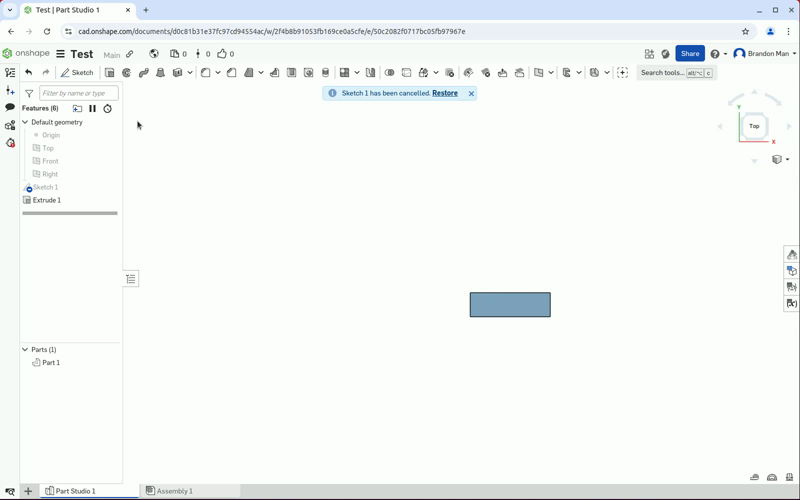
key(shift+h)
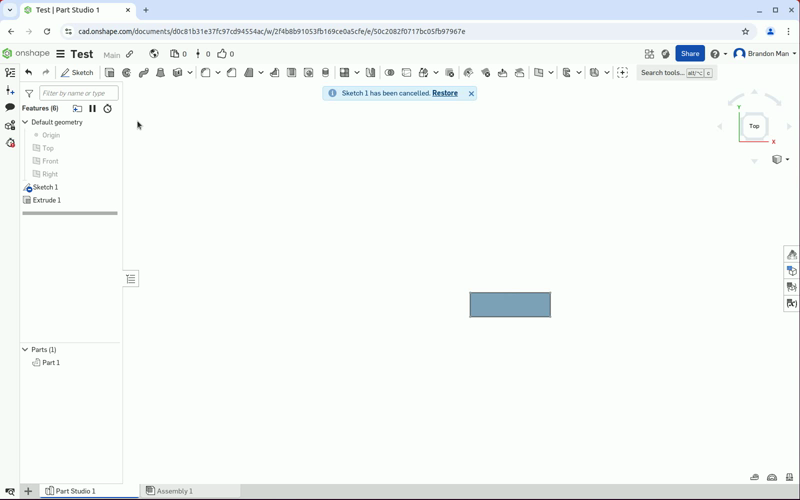
key(shift+h)
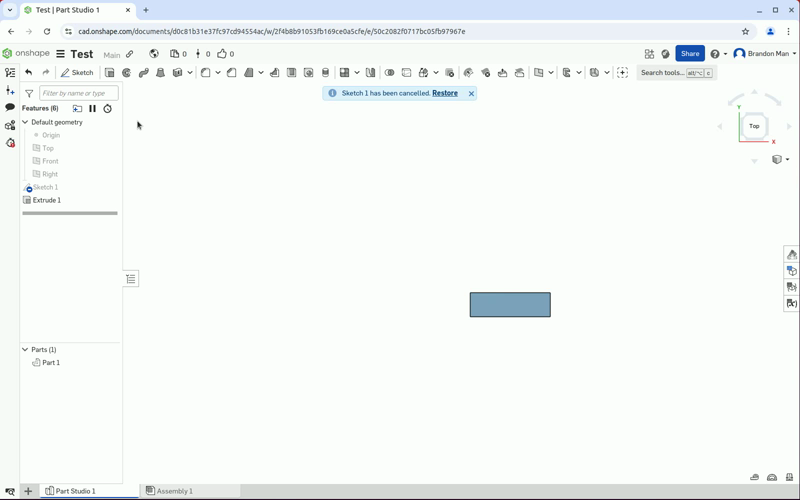
mouse_move(73, 189)
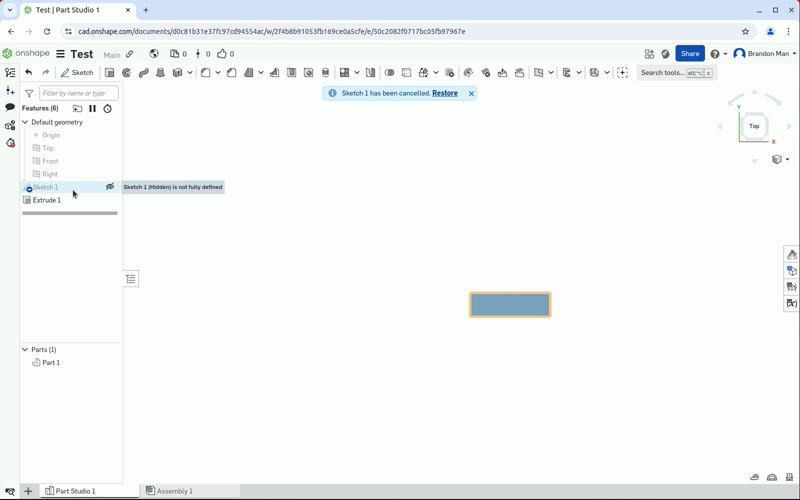
click(73, 189)
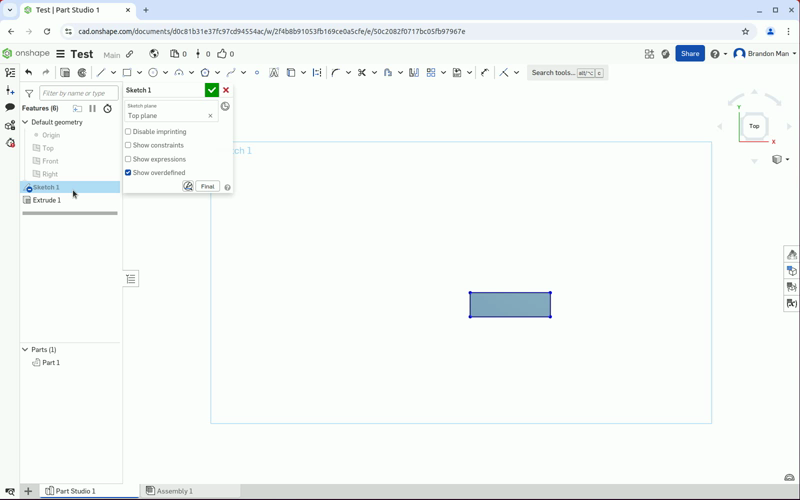
mouse_move(229, 92)
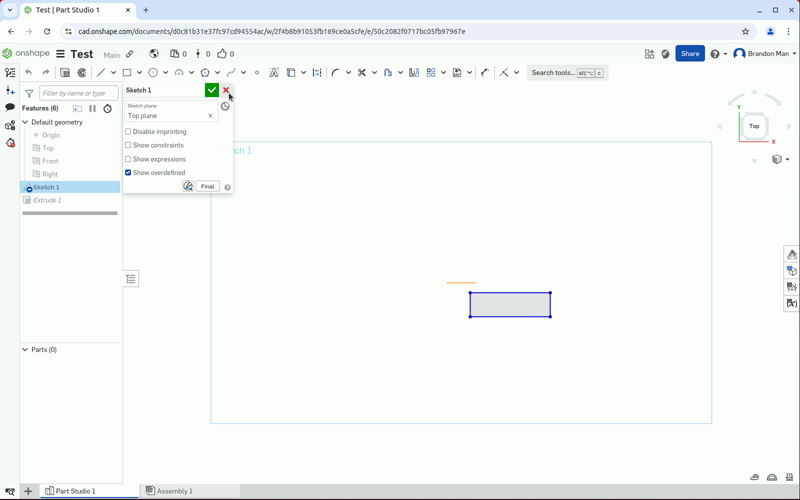
click(229, 92)
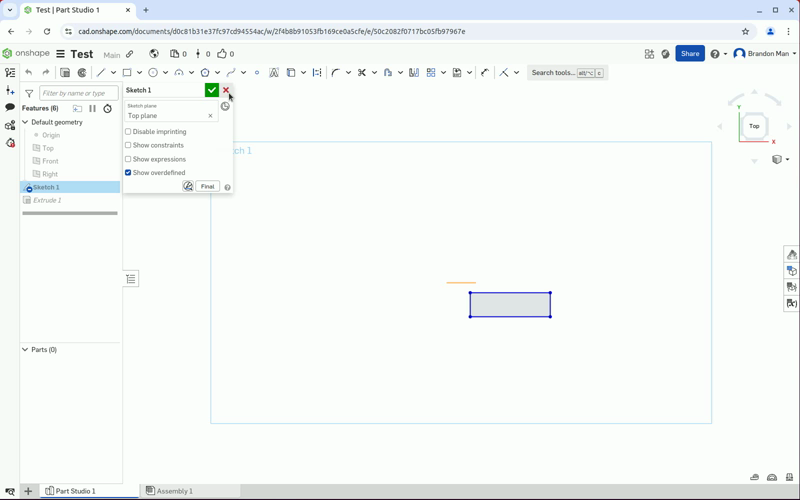
key(shift+s)
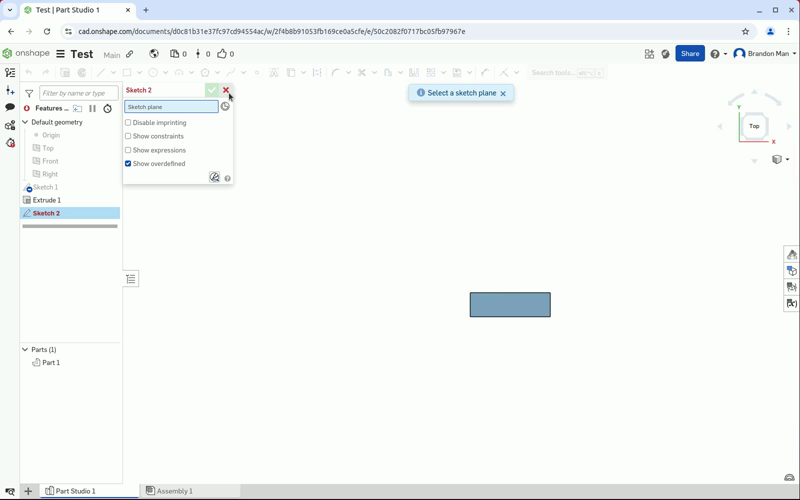
mouse_move(73, 150)
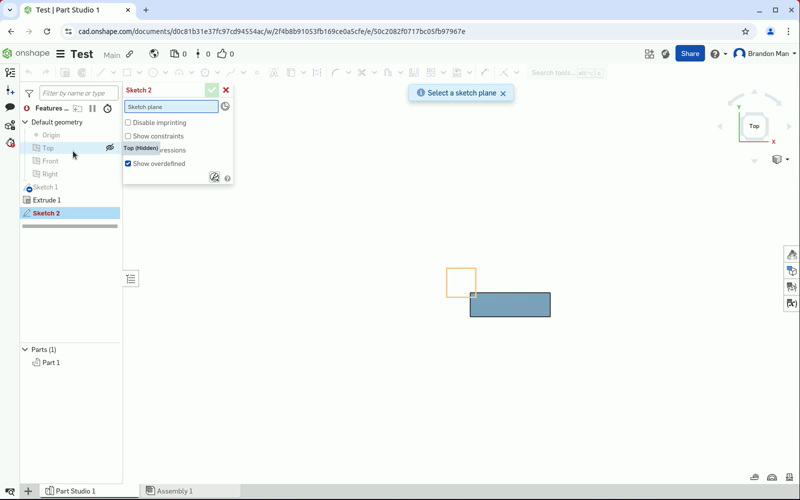
click(73, 150)
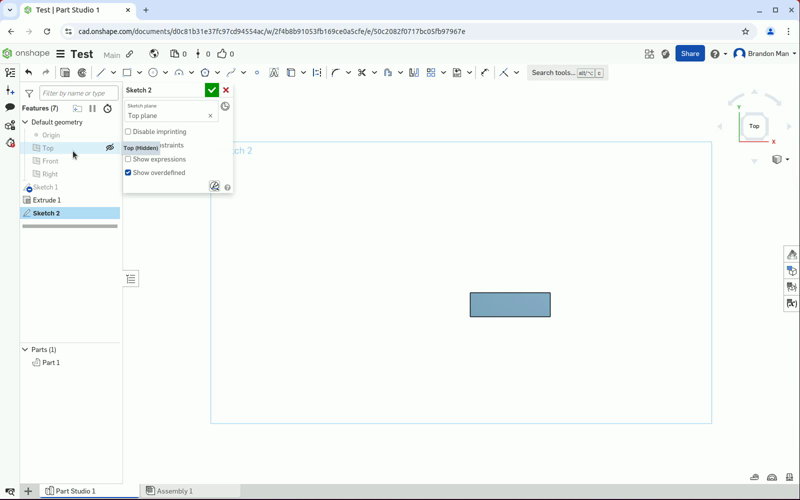
mouse_move(73, 352)
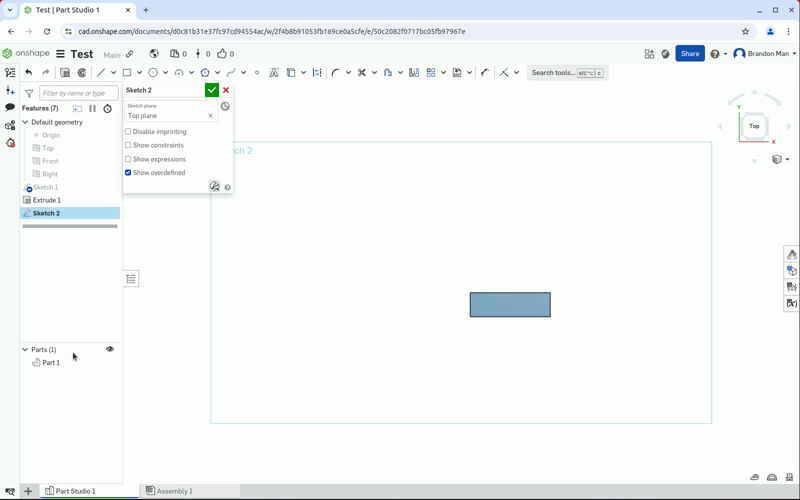
key(y)
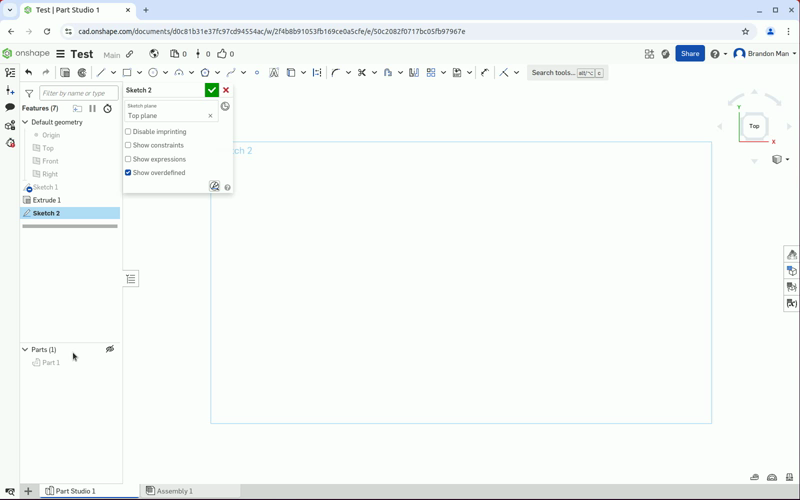
key(l)
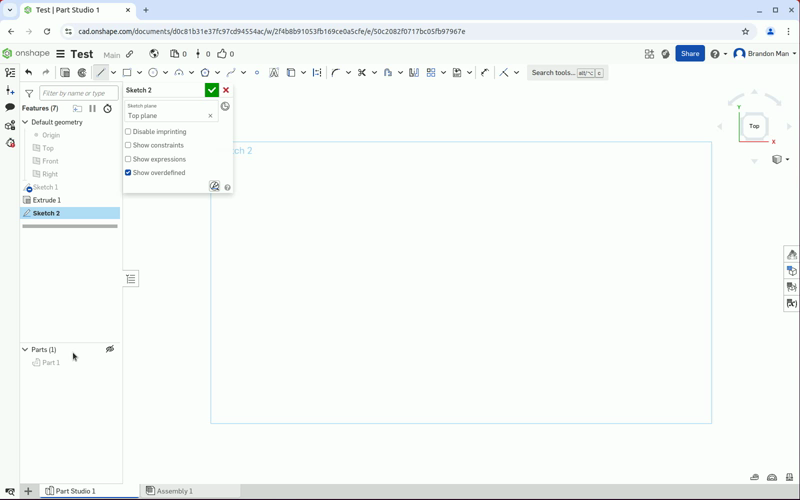
key_down(shift)
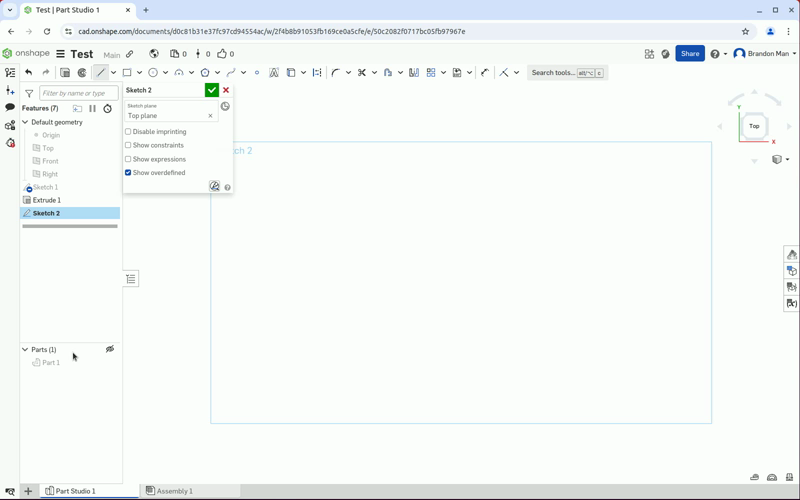
mouse_move(460, 324)
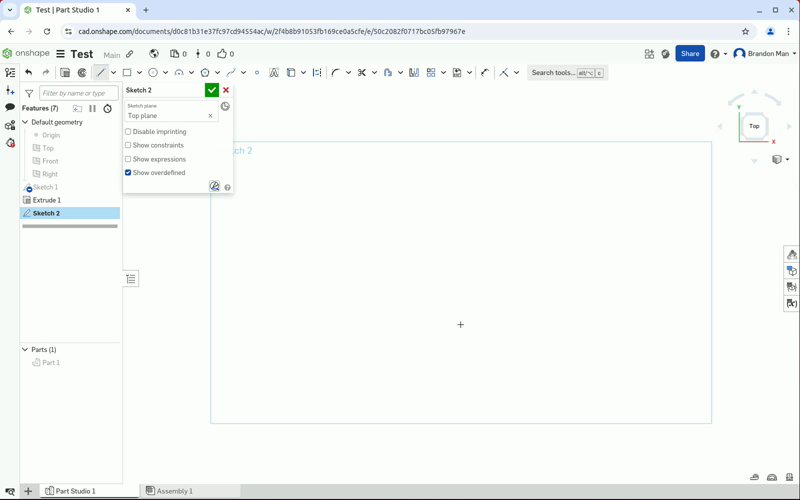
click(460, 324)
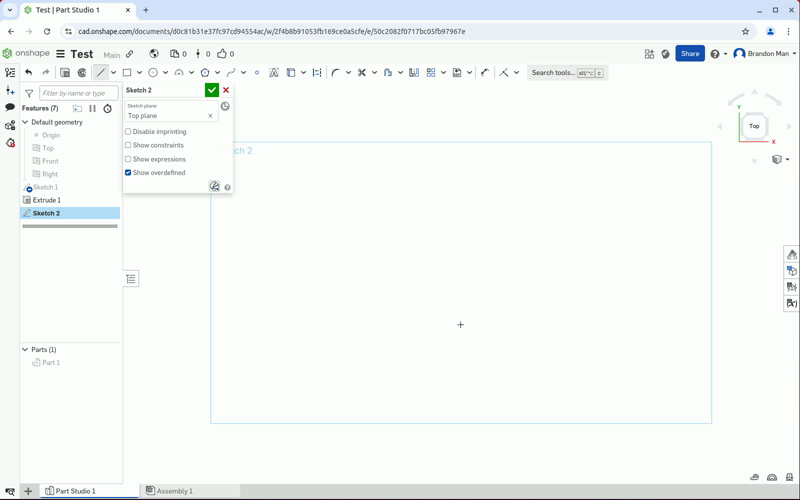
key_up(shift)
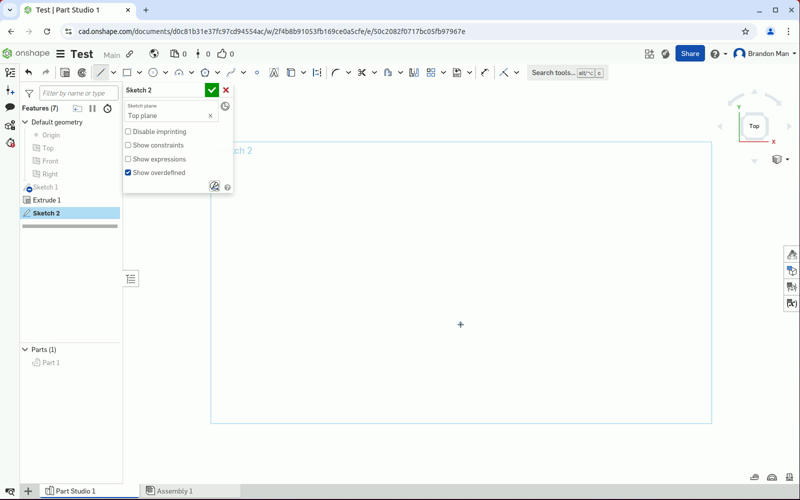
key_down(shift)
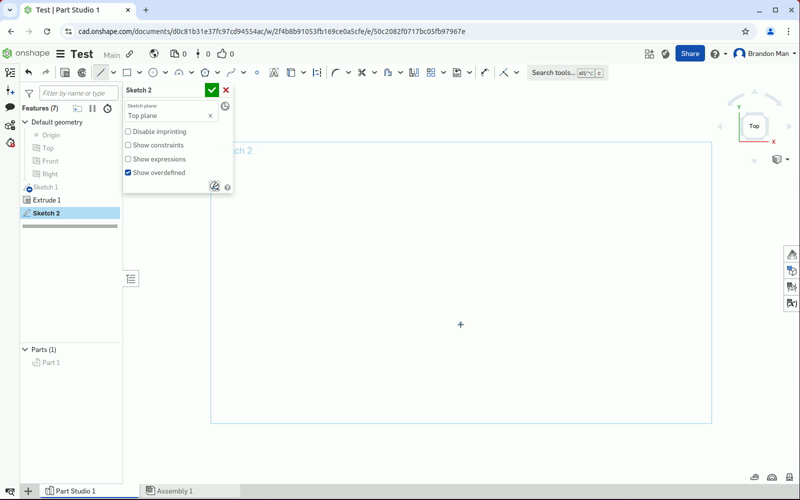
mouse_move(573, 324)
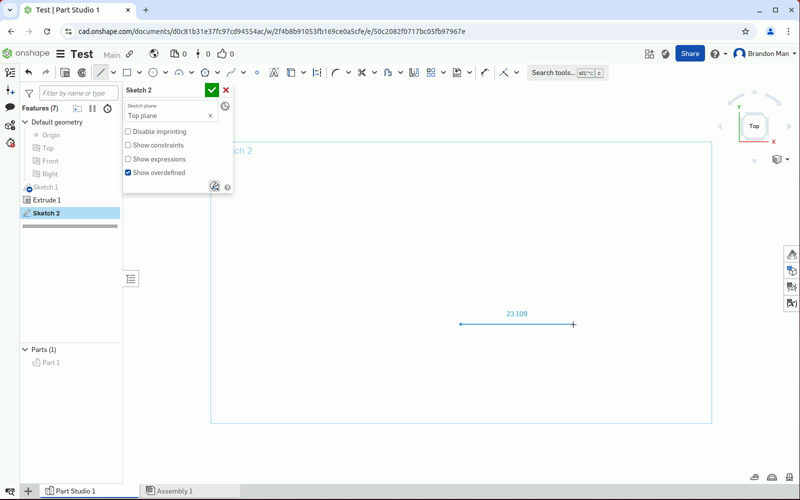
click(573, 324)
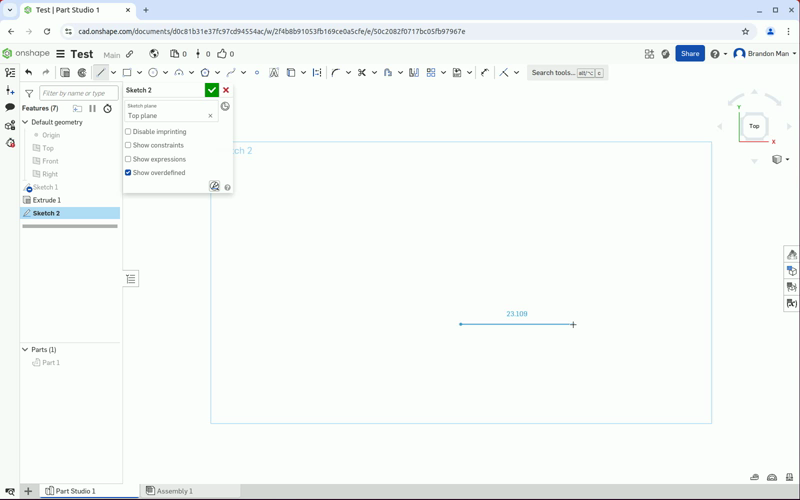
key_up(shift)
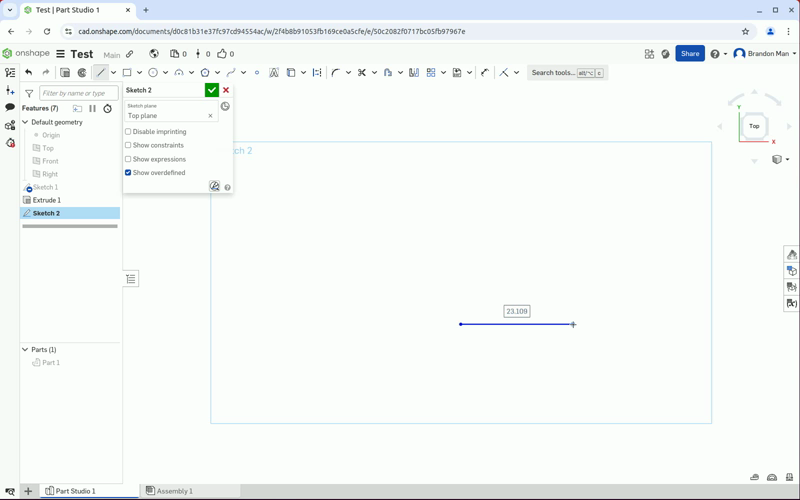
key_down(shift)
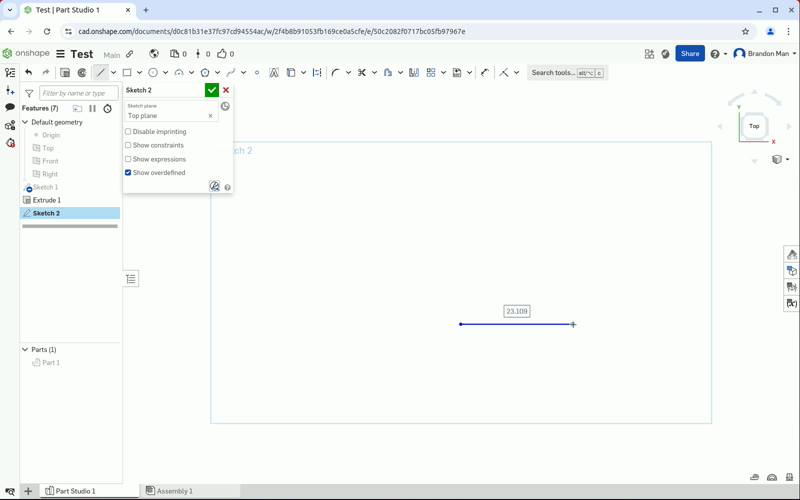
mouse_move(589, 324)
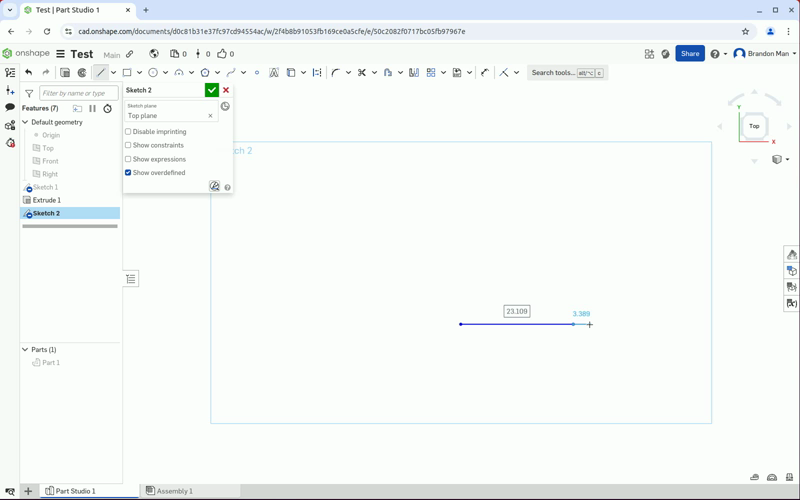
mouse_move(573, 283)
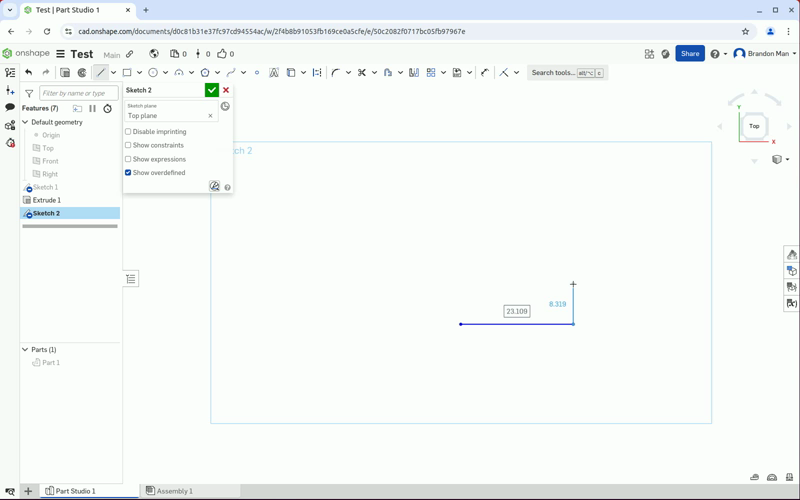
click(573, 283)
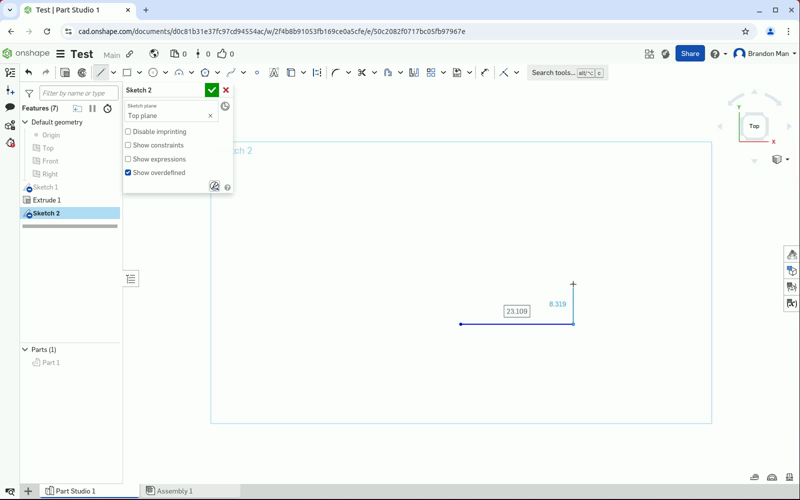
key_up(shift)
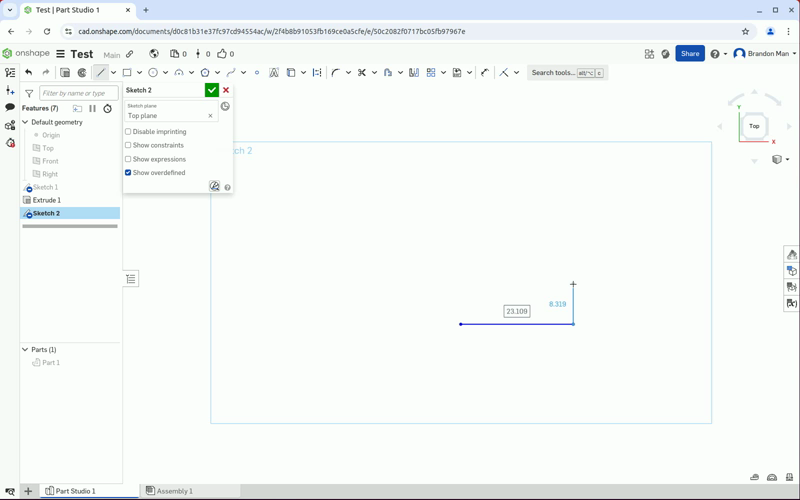
key_down(shift)
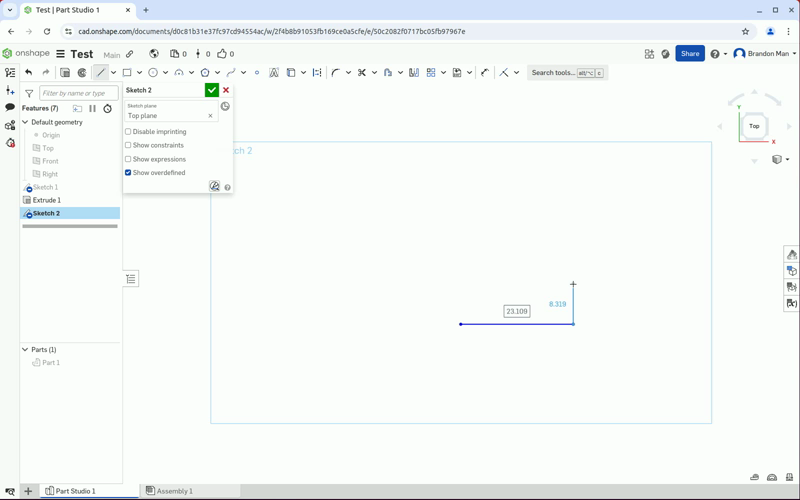
mouse_move(460, 283)
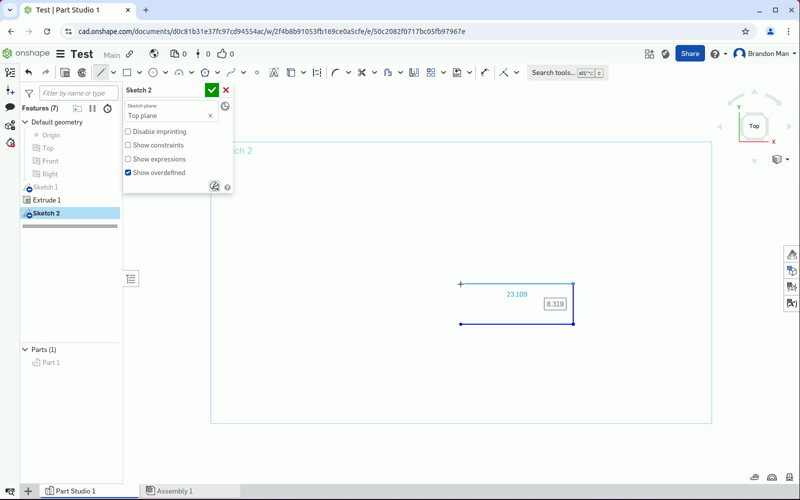
click(460, 283)
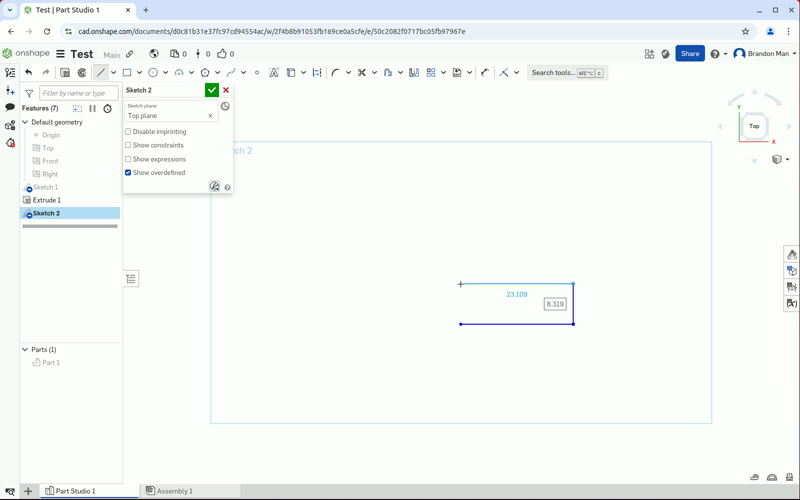
key_up(shift)
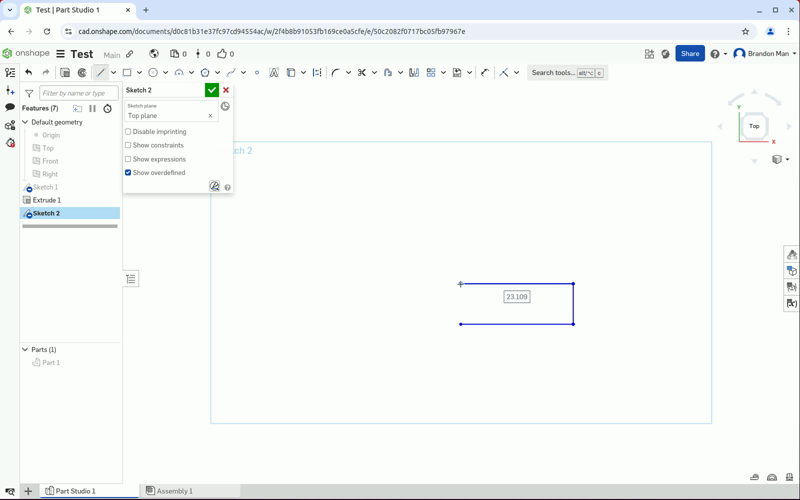
mouse_move(490, 283)
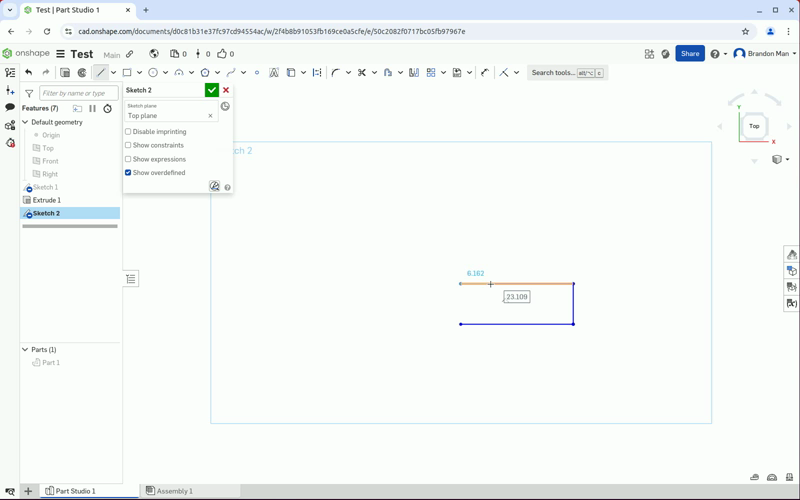
key_down(shift)
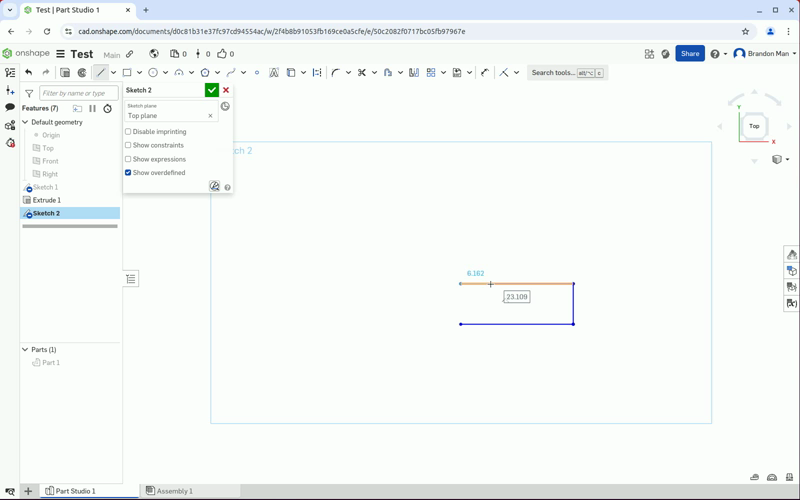
mouse_move(460, 324)
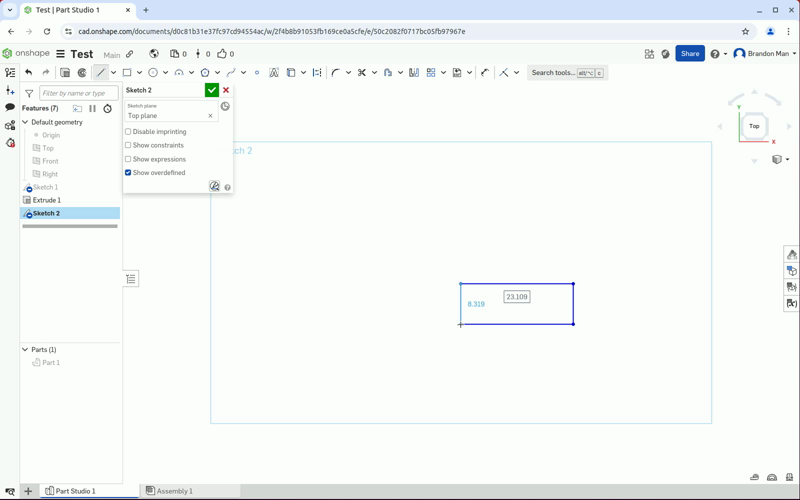
key_up(shift)
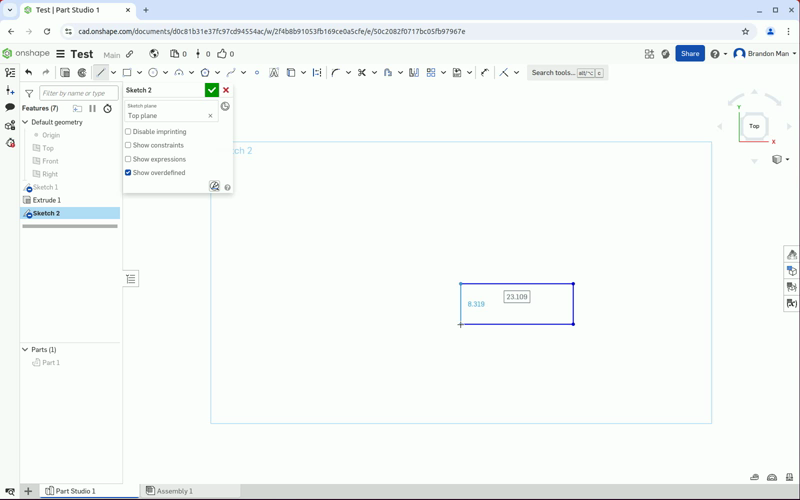
click(460, 324)
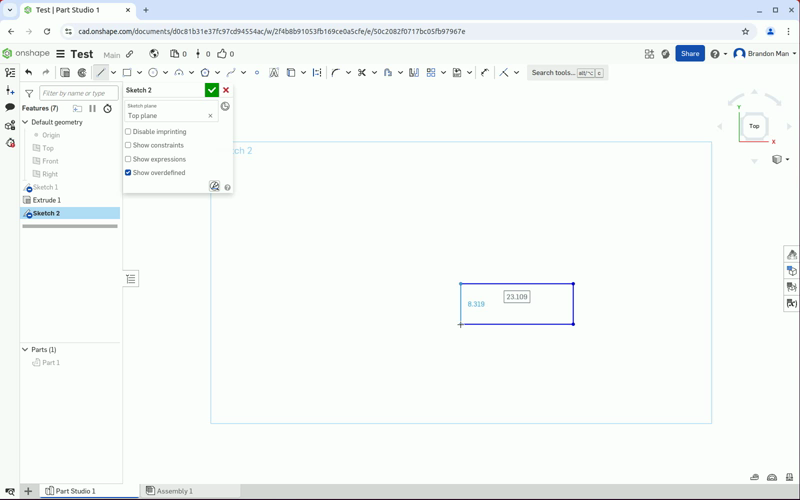
key(esc)
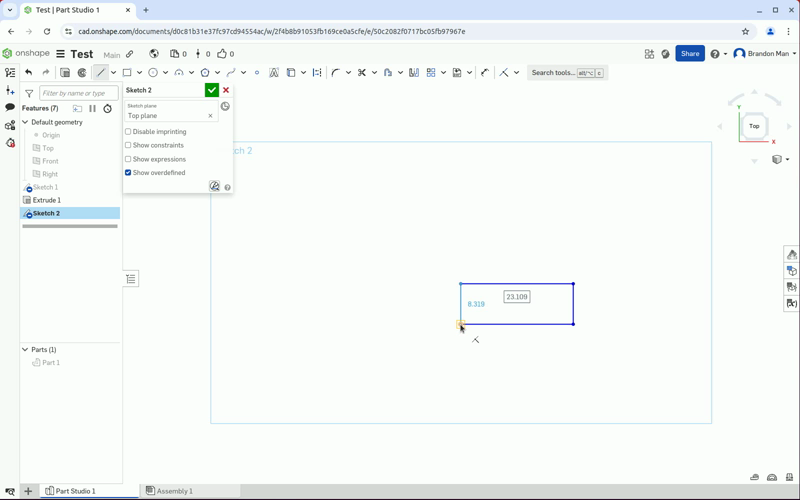
key(l)
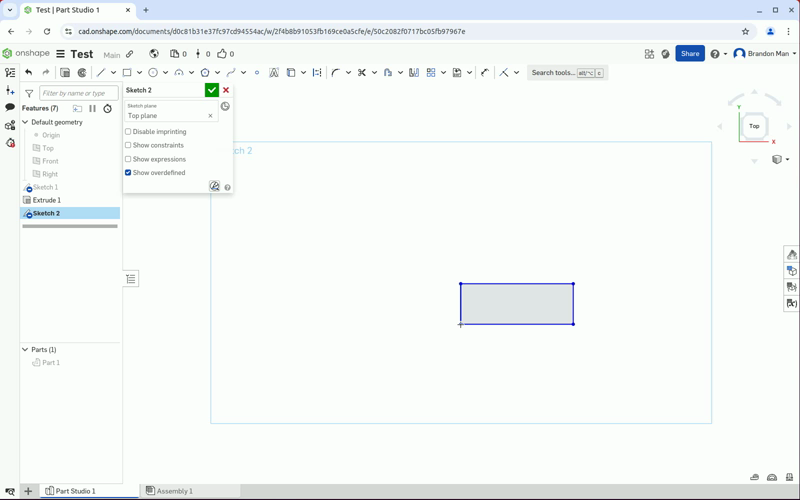
key_down(shift)
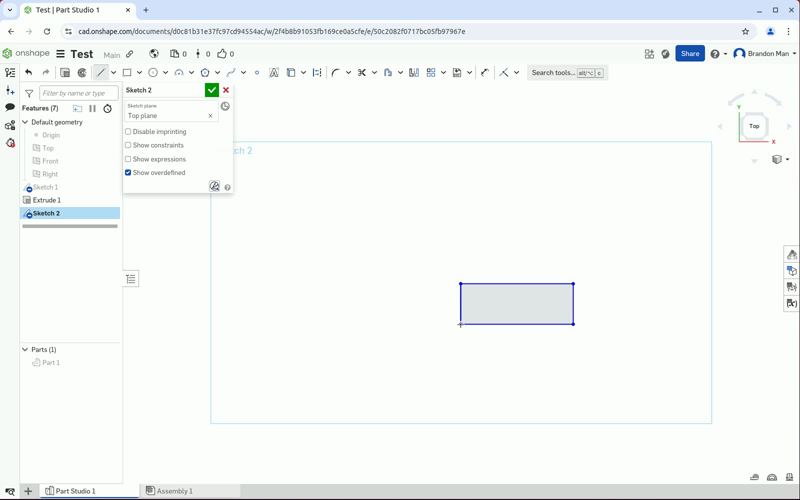
mouse_move(470, 316)
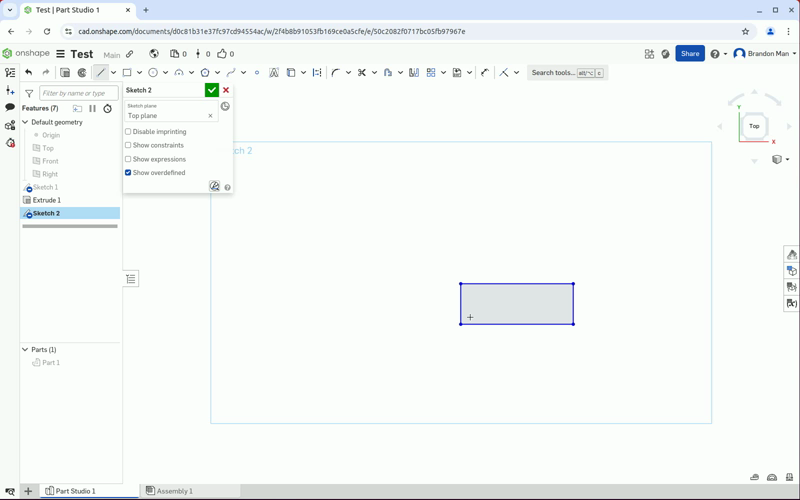
click(470, 316)
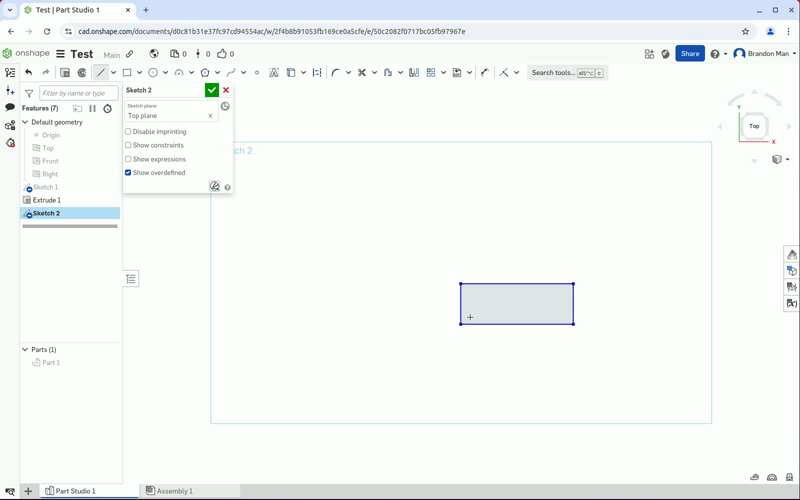
key_up(shift)
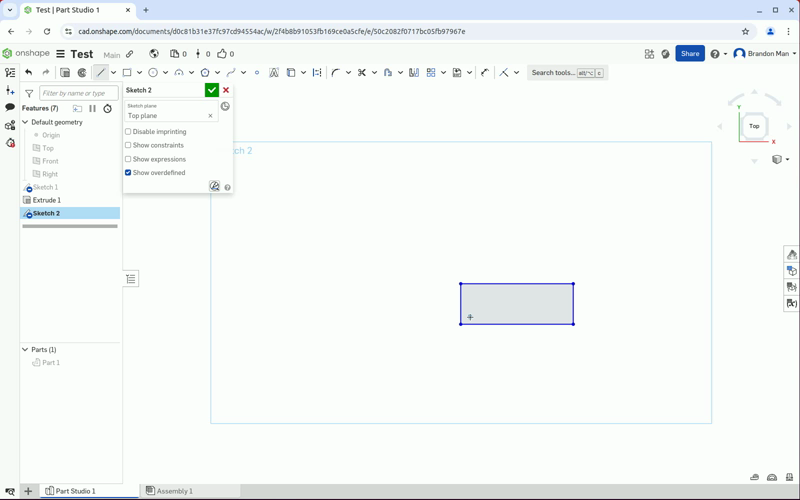
key_down(shift)
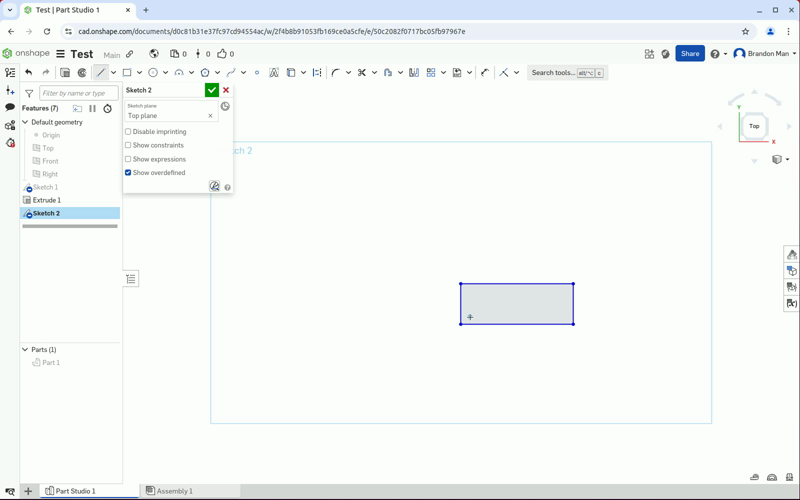
mouse_move(550, 316)
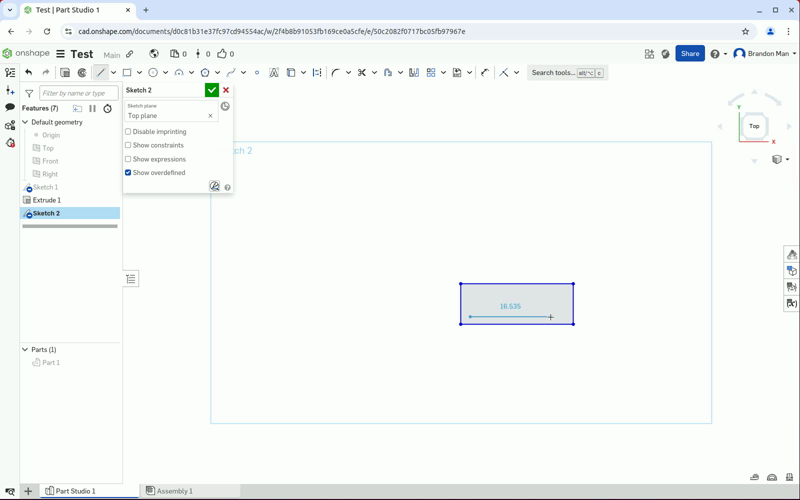
click(550, 316)
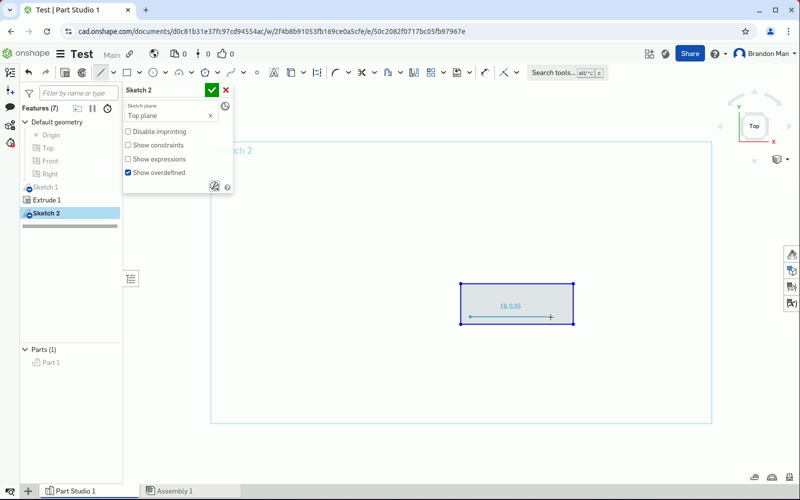
key_up(shift)
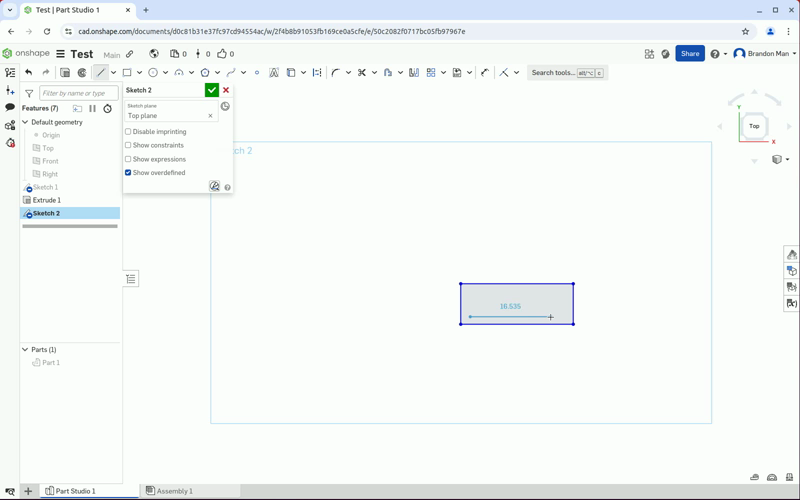
key_down(shift)
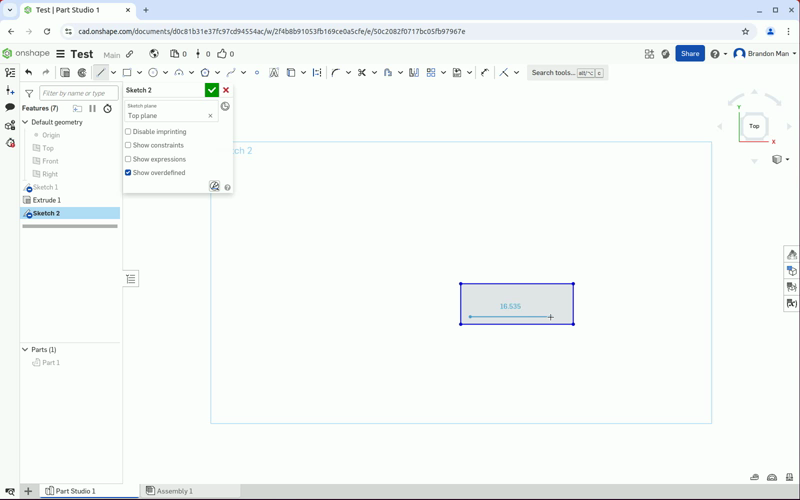
mouse_move(580, 316)
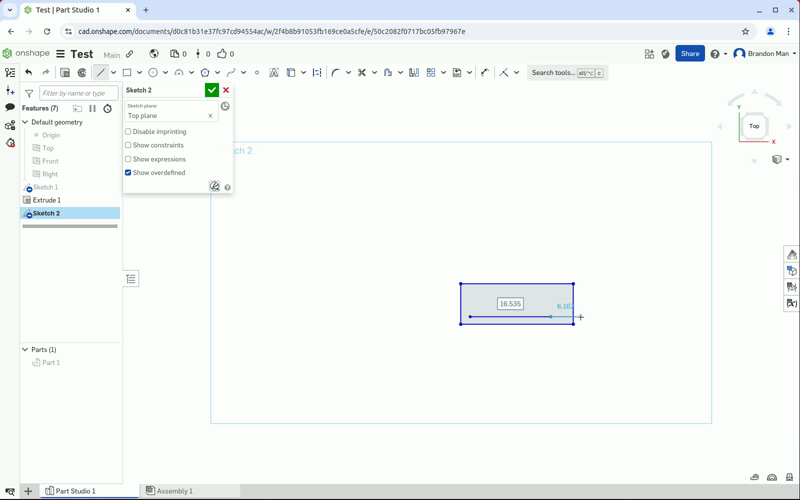
mouse_move(550, 293)
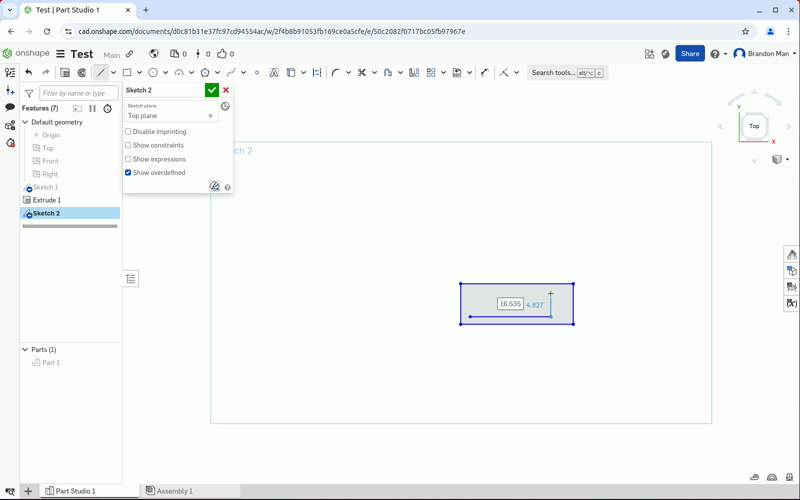
click(550, 293)
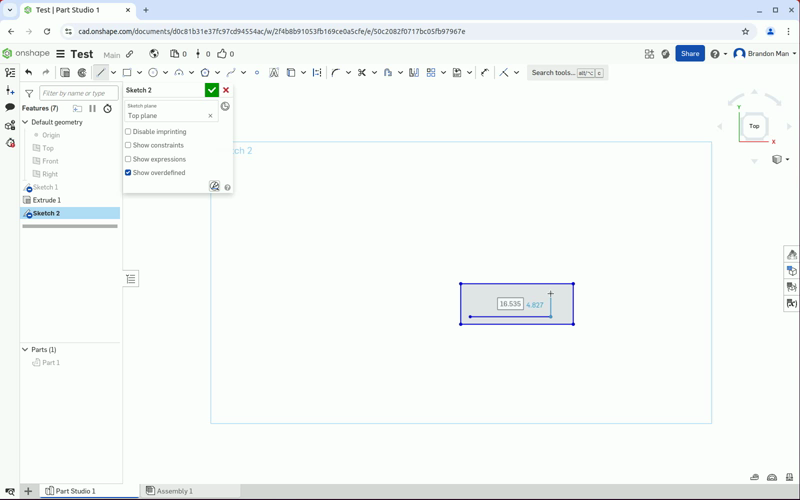
key_up(shift)
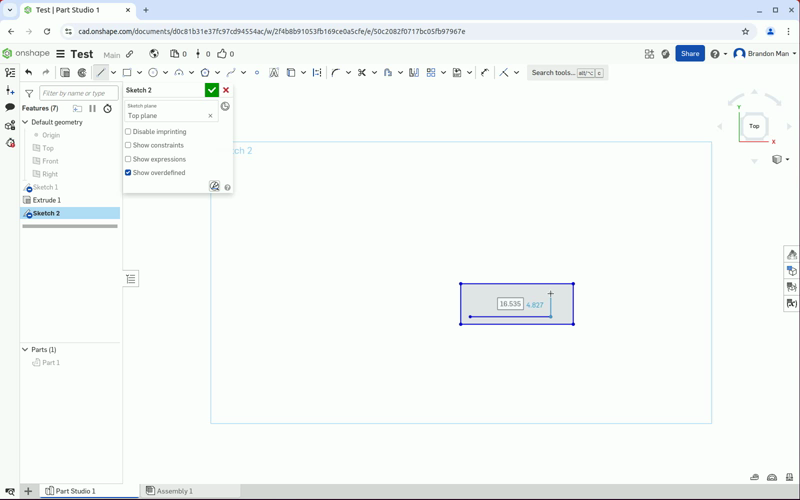
key_down(shift)
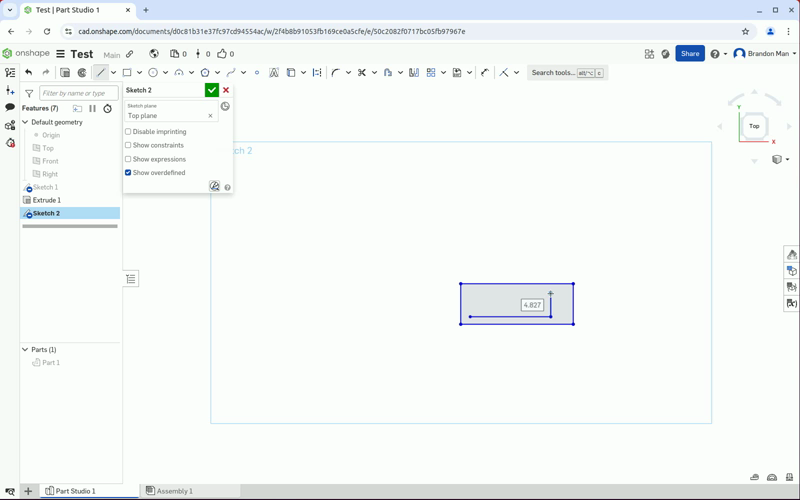
mouse_move(470, 293)
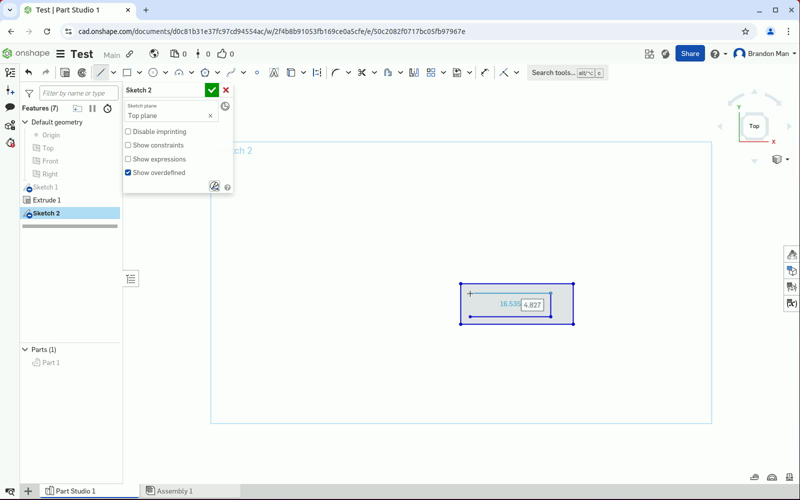
click(470, 293)
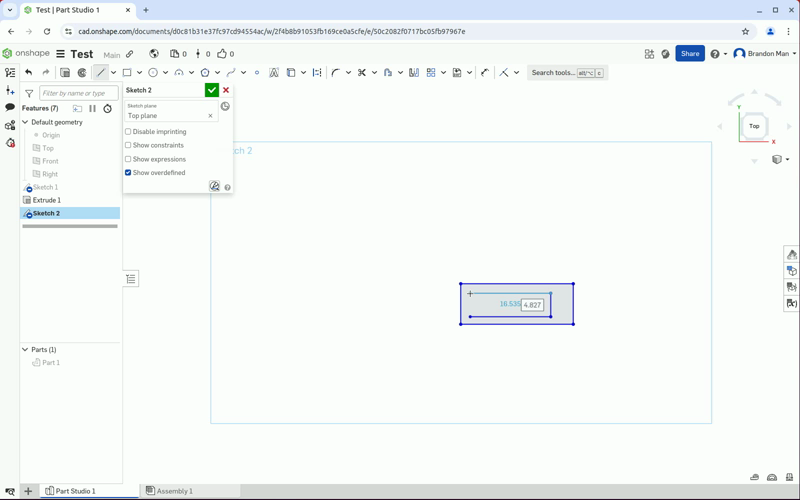
key_up(shift)
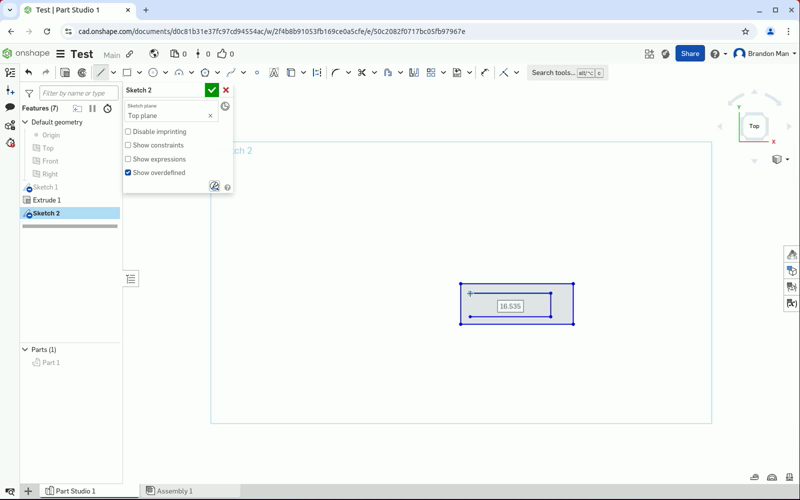
mouse_move(500, 293)
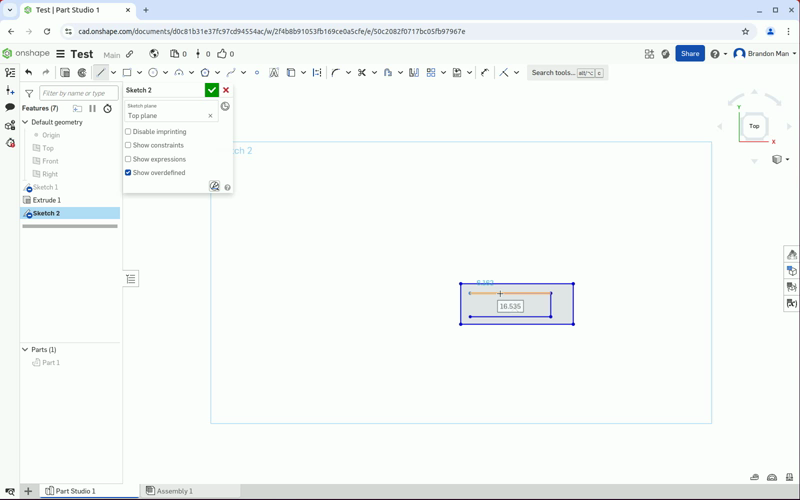
key_down(shift)
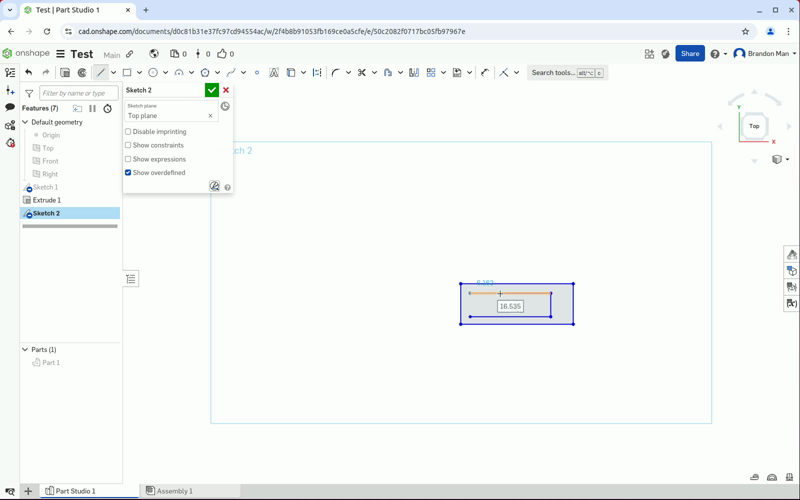
mouse_move(470, 316)
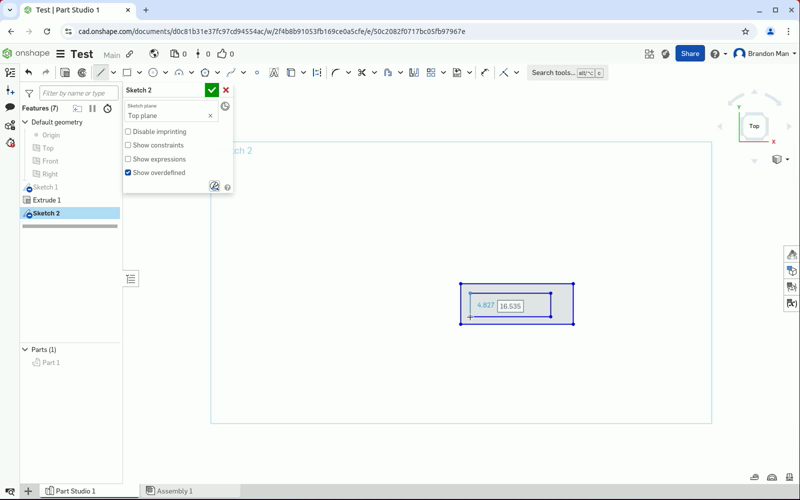
key_up(shift)
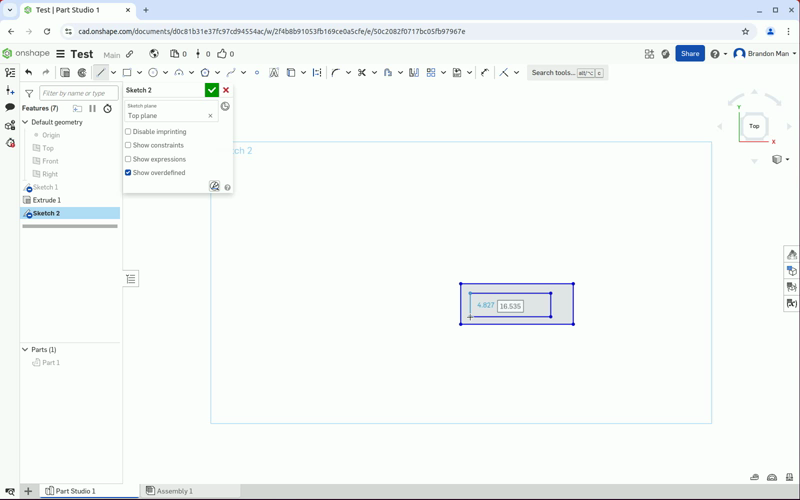
click(470, 316)
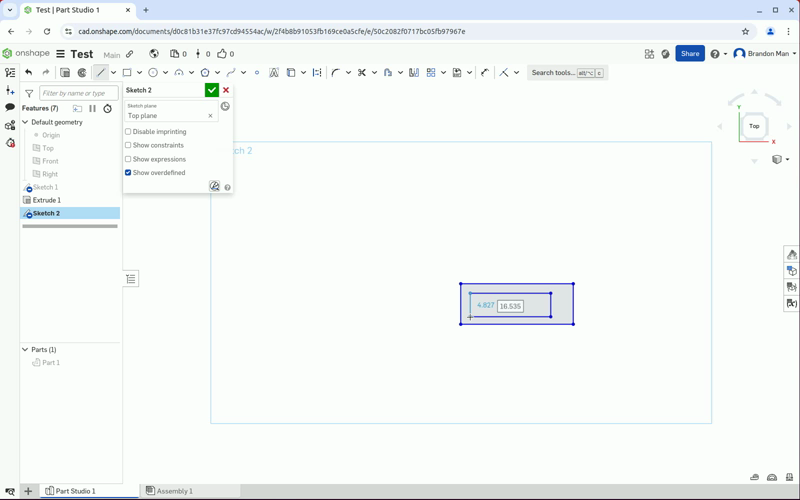
key(esc)
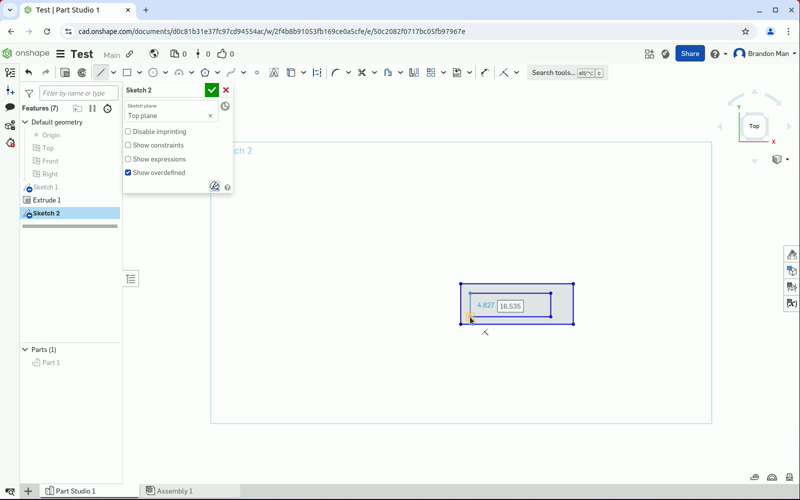
mouse_move(563, 317)
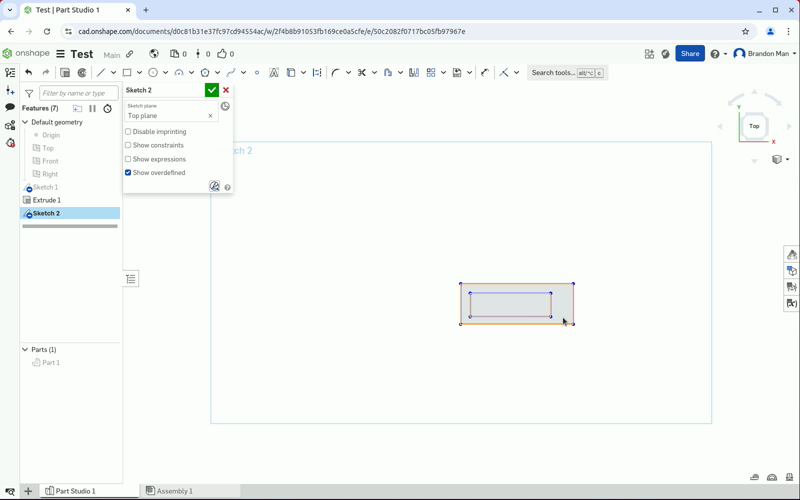
click(563, 317)
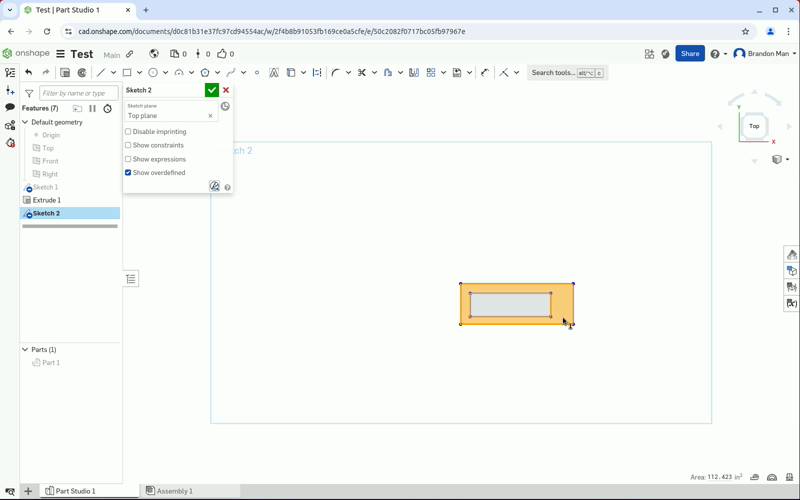
mouse_move(73, 352)
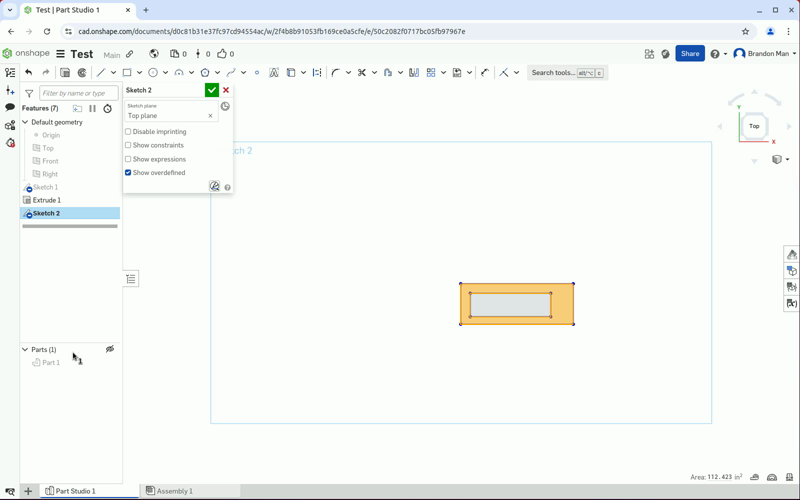
key(shift+y)
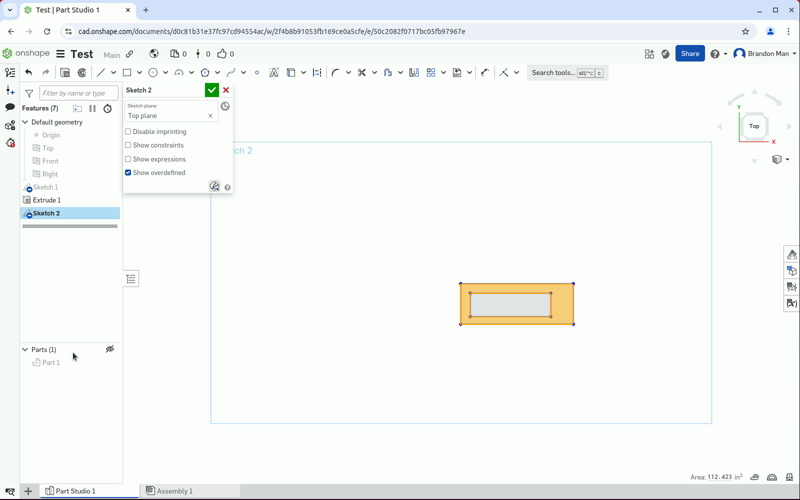
key(shift+e)
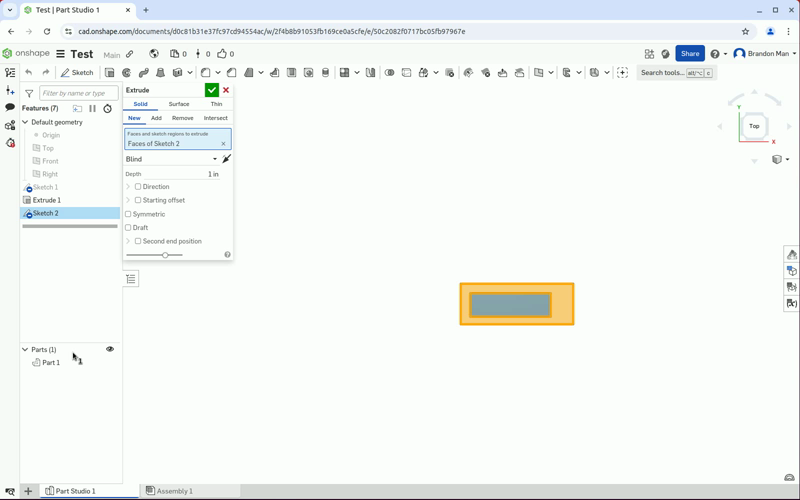
mouse_move(143, 106)
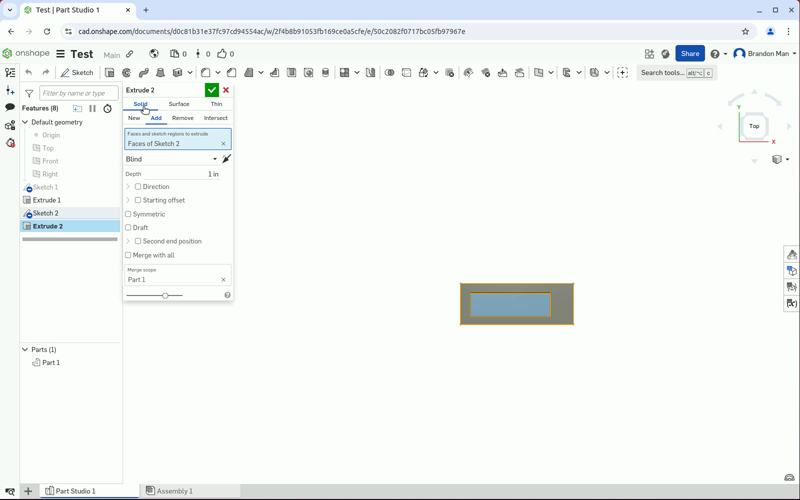
click(143, 106)
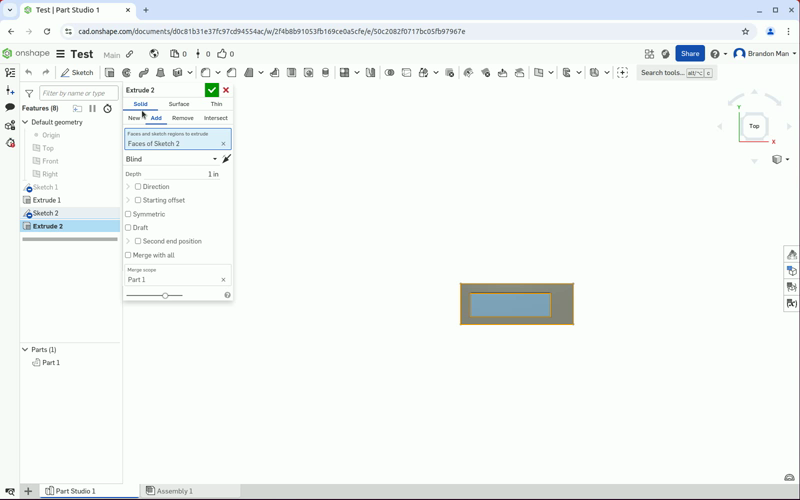
mouse_move(137, 120)
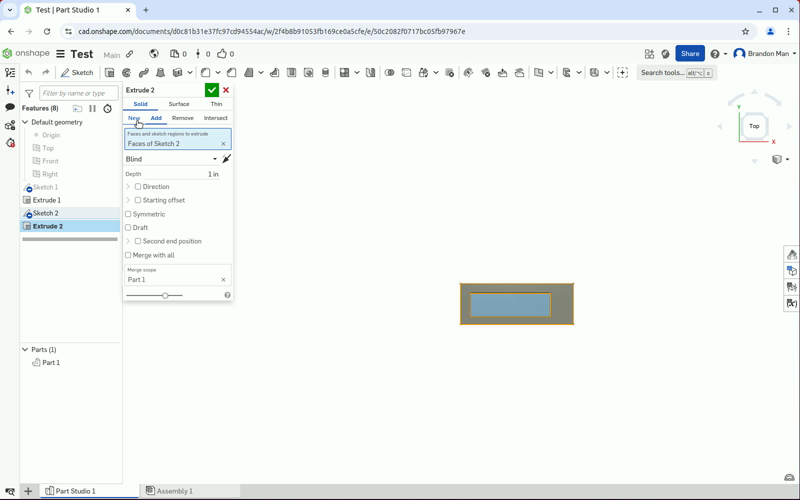
click(137, 120)
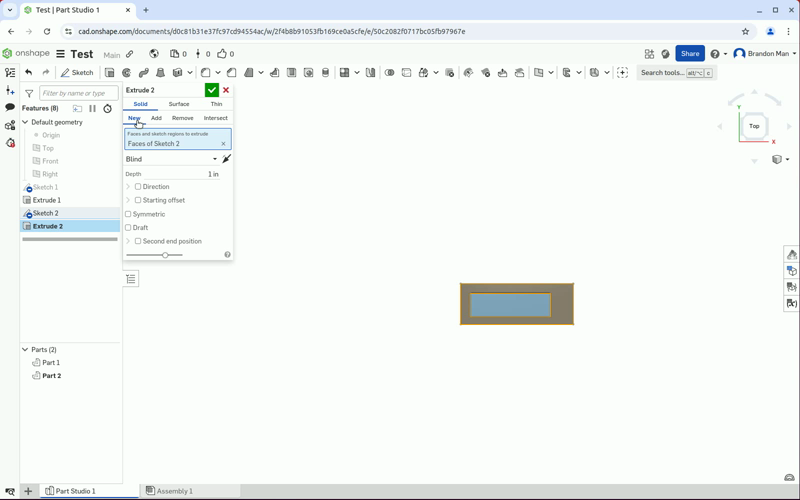
key(tab, 4)
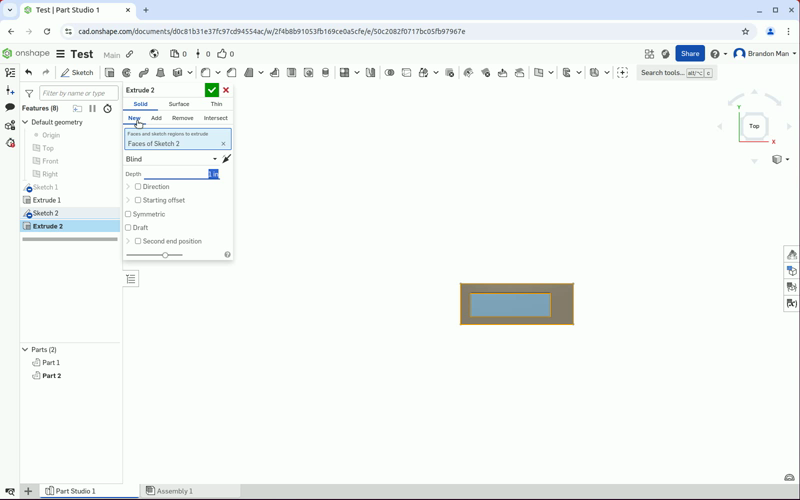
text(1.204)
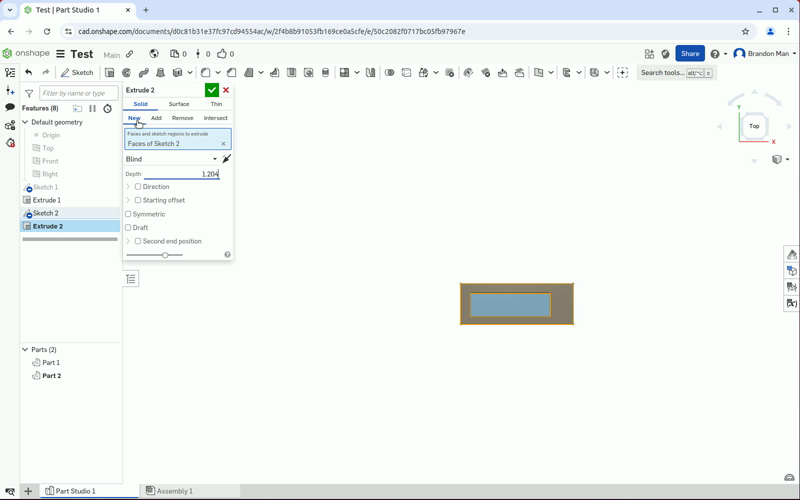
key(enter)
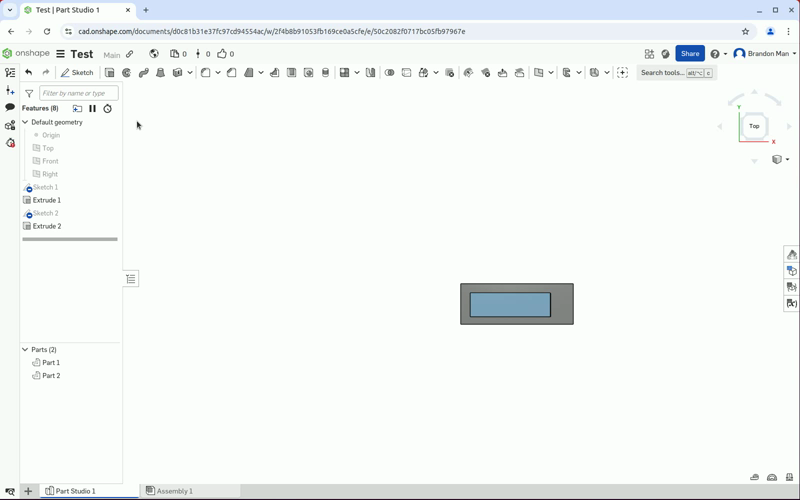
key(shift+h)
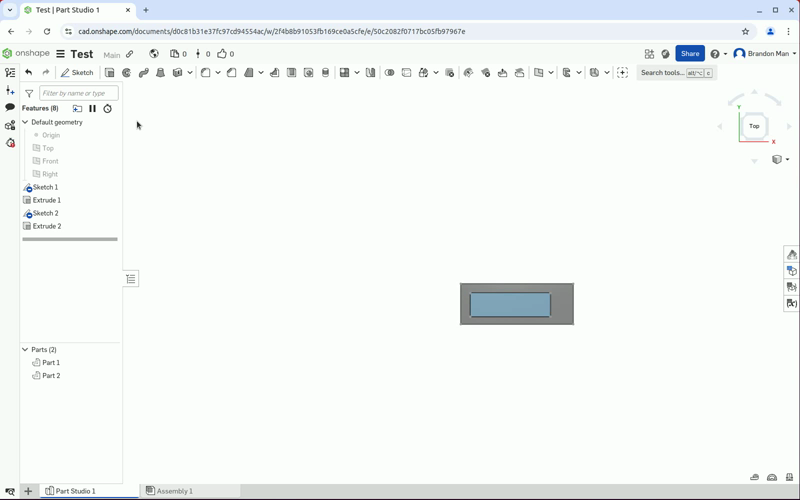
key(shift+h)
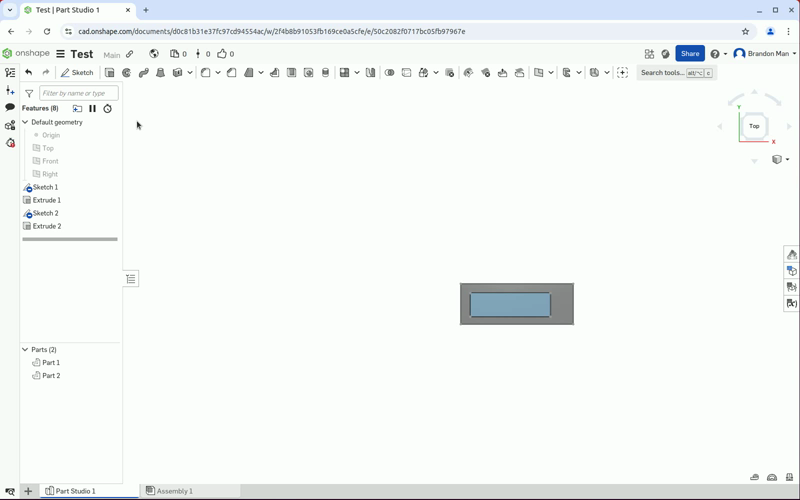
key(shift+7)
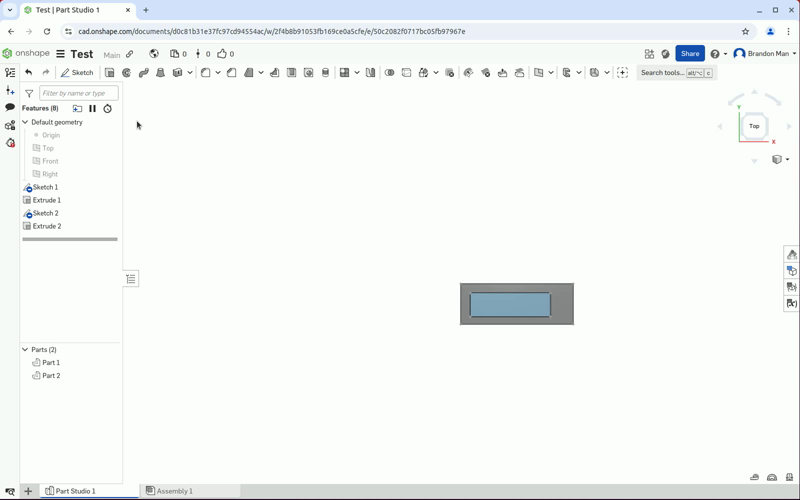
key(up, 3)
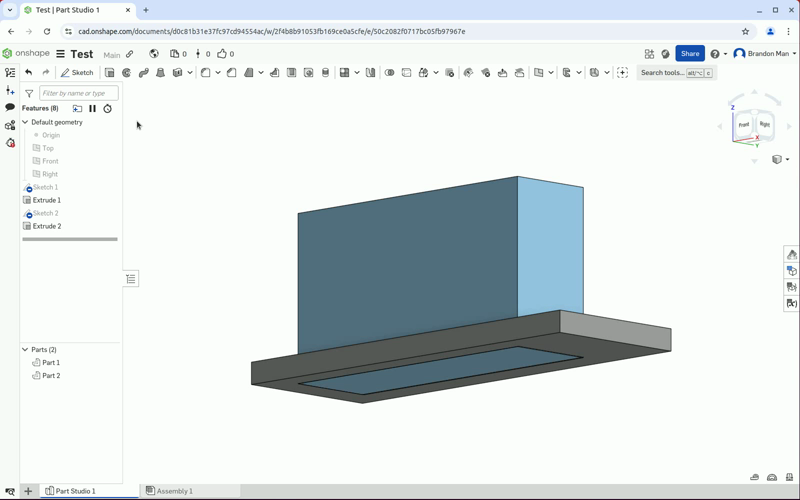
key(left, 3)
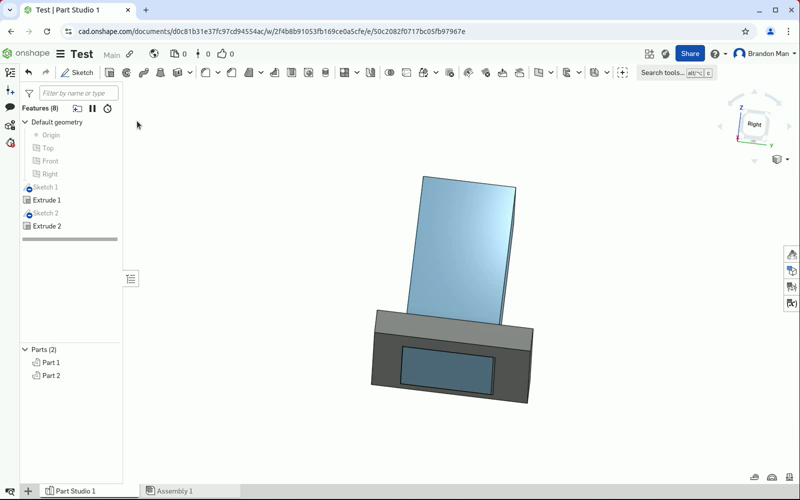
key(right, 3)
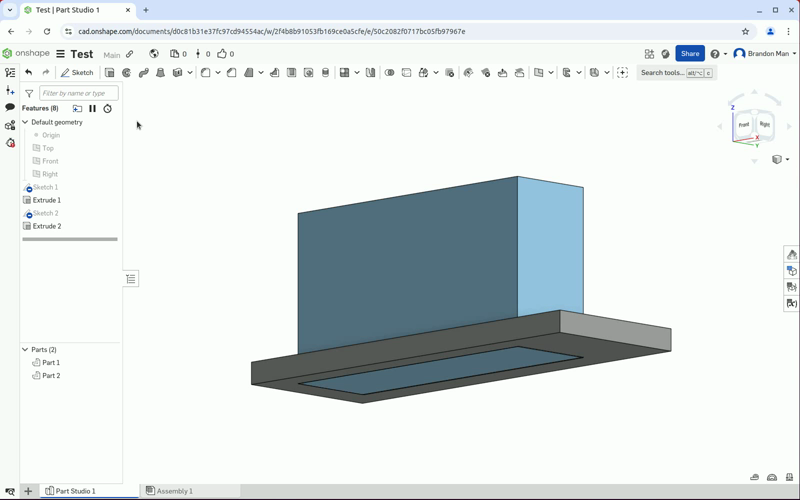
key(down, 3)
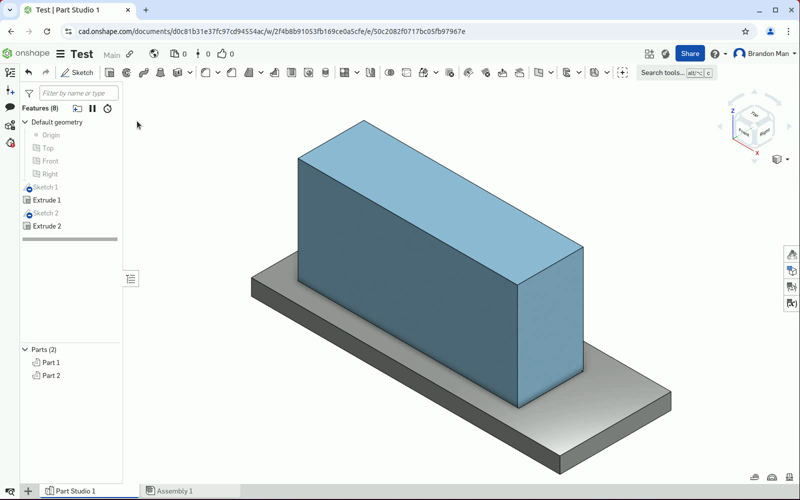
mouse_move(73, 189)
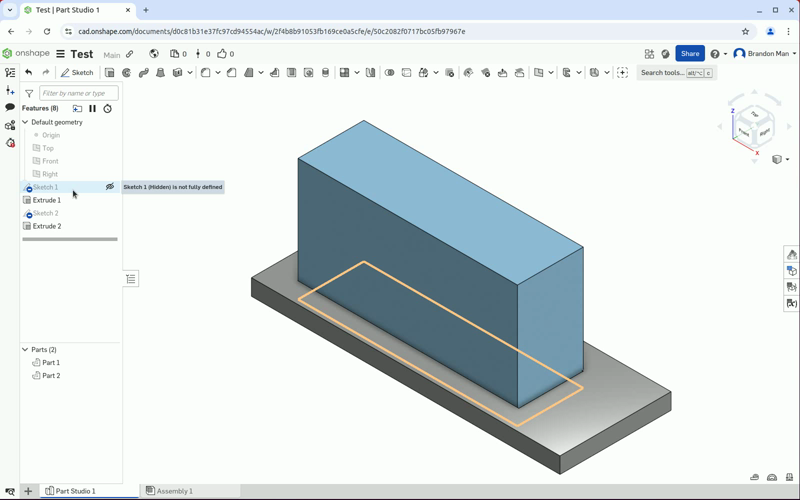
click(73, 189)